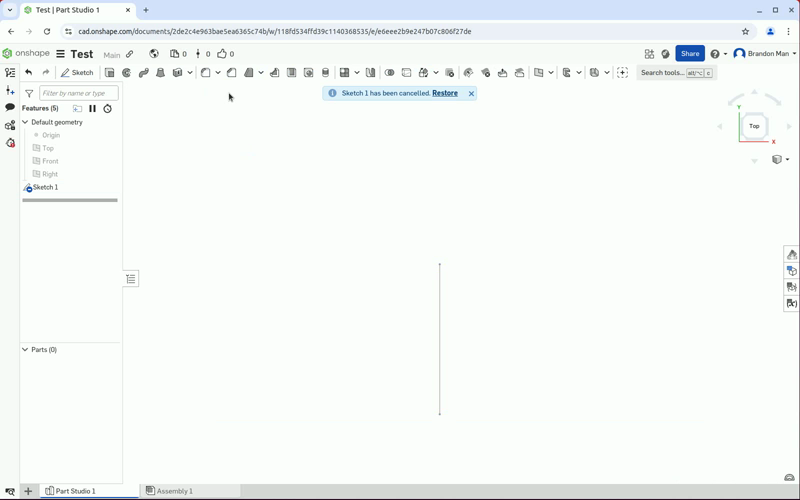
key(shift+h)
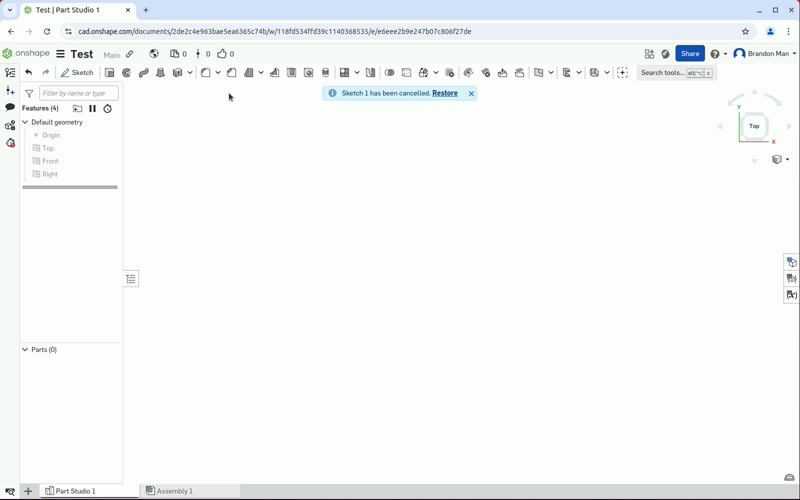
mouse_move(73, 352)
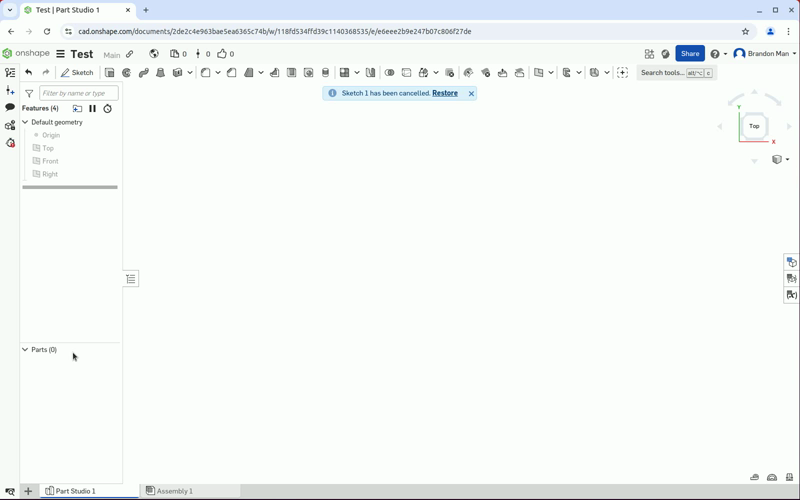
key(y)
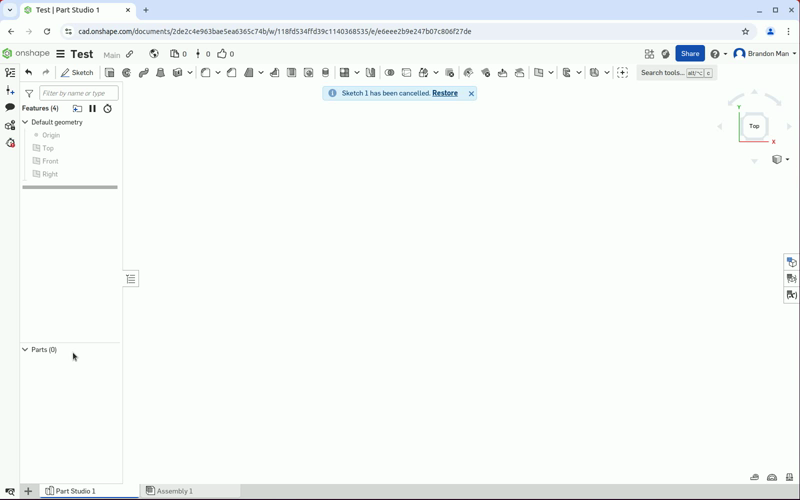
key(shift+p)
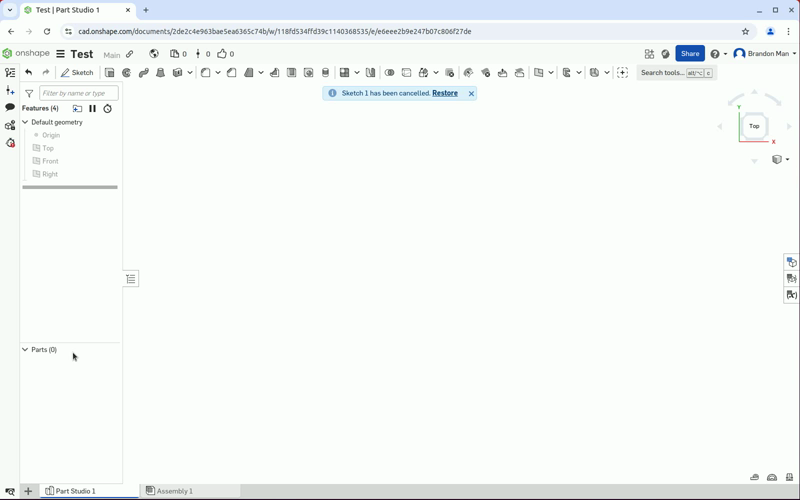
key(space)
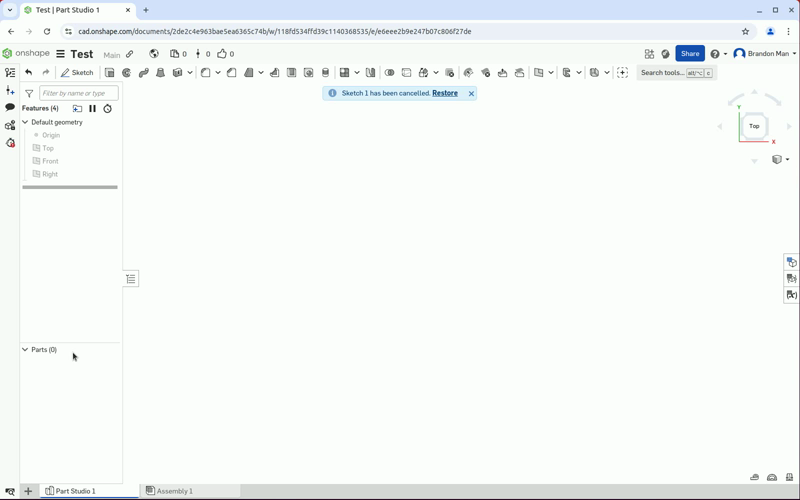
key_down(shift)
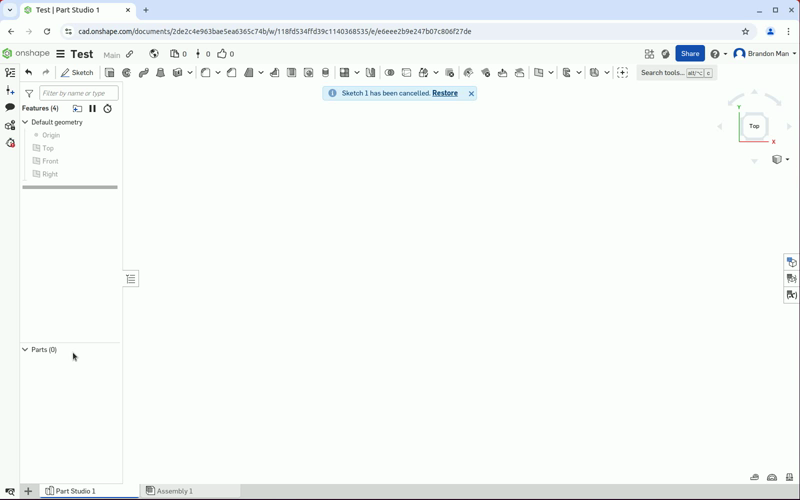
key(up)
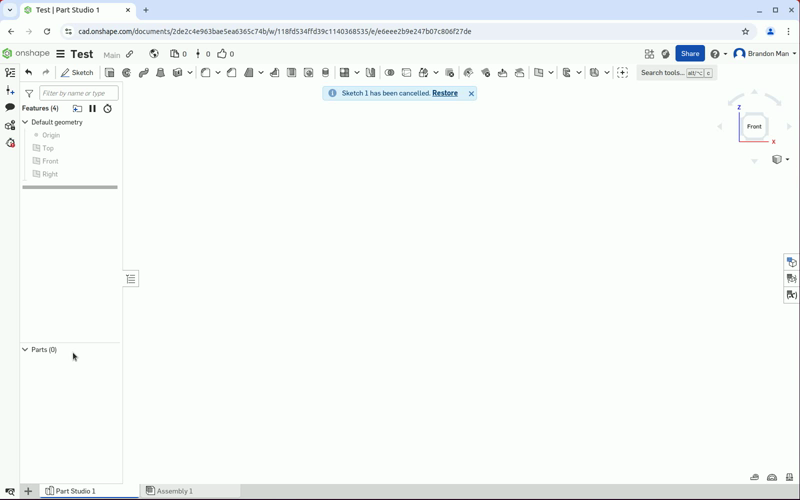
key_up(shift)
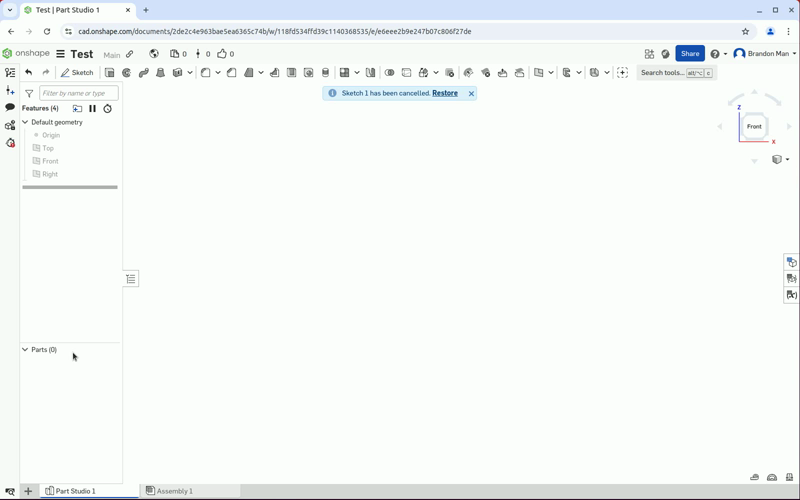
mouse_move(73, 352)
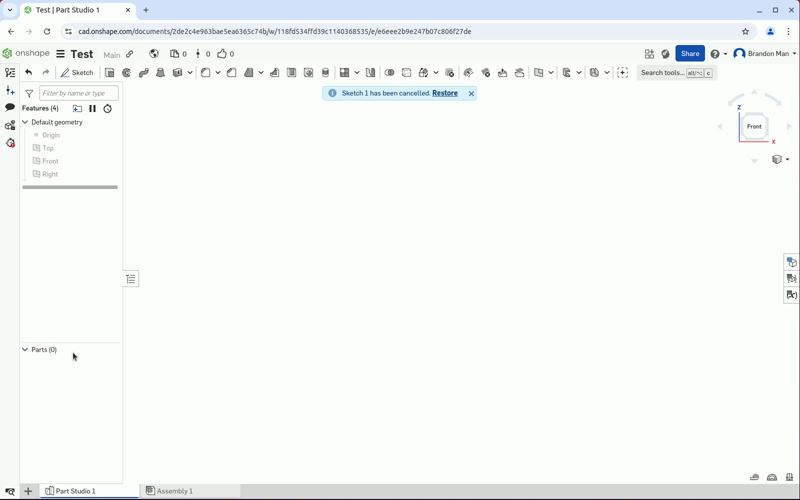
key(shift+y)
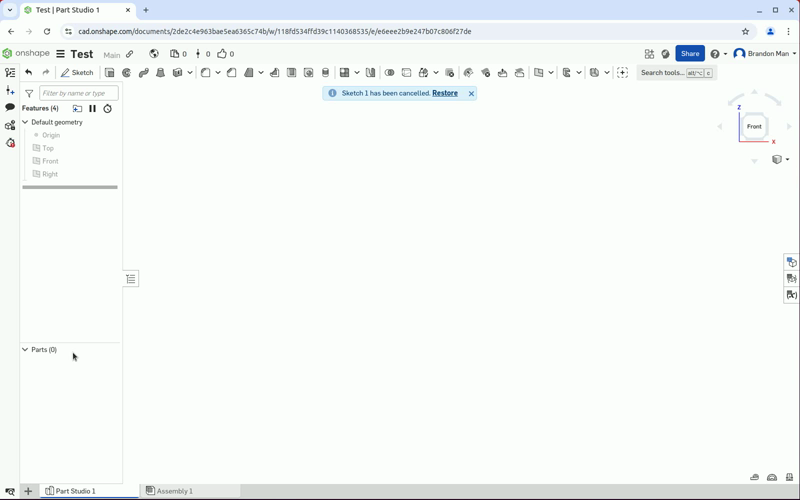
key(shift+s)
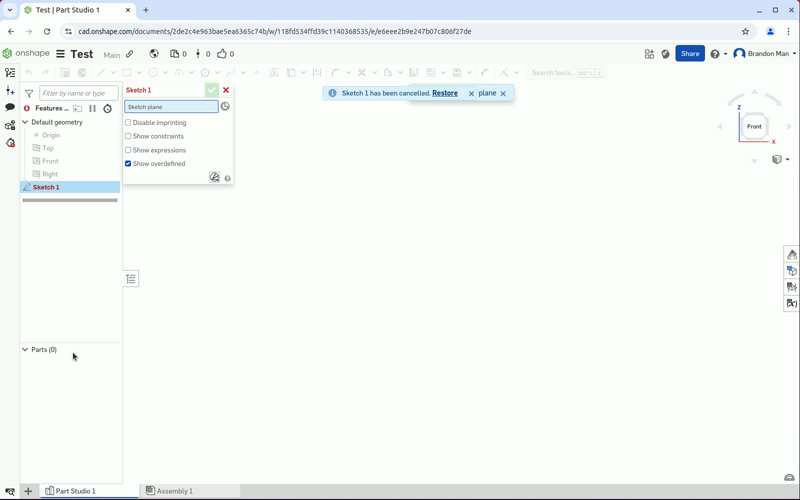
mouse_move(73, 163)
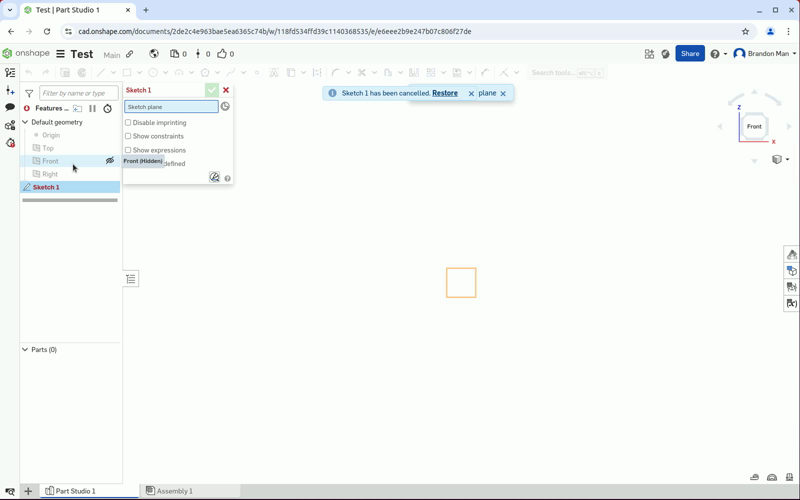
click(73, 163)
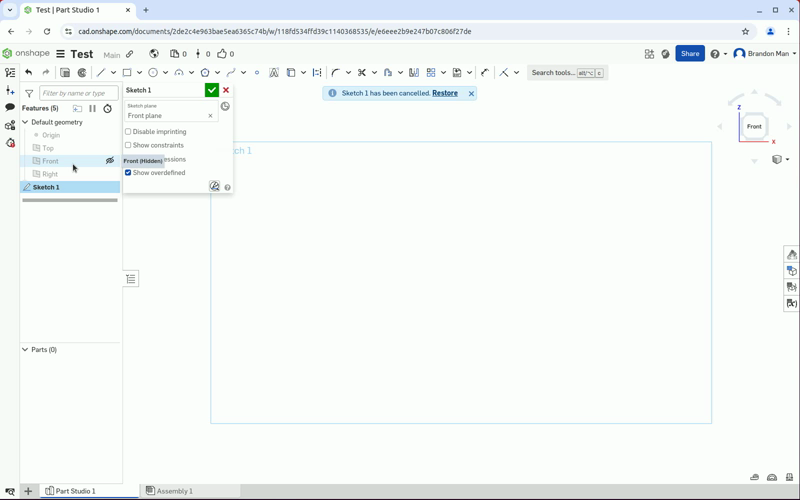
mouse_move(73, 352)
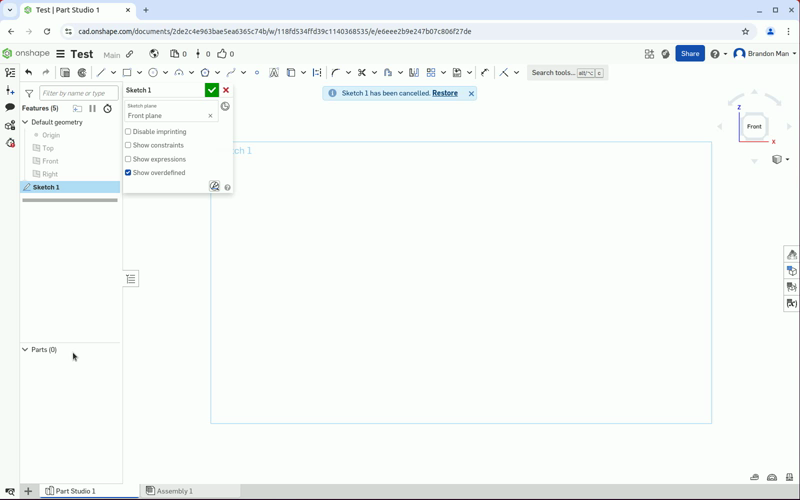
key(y)
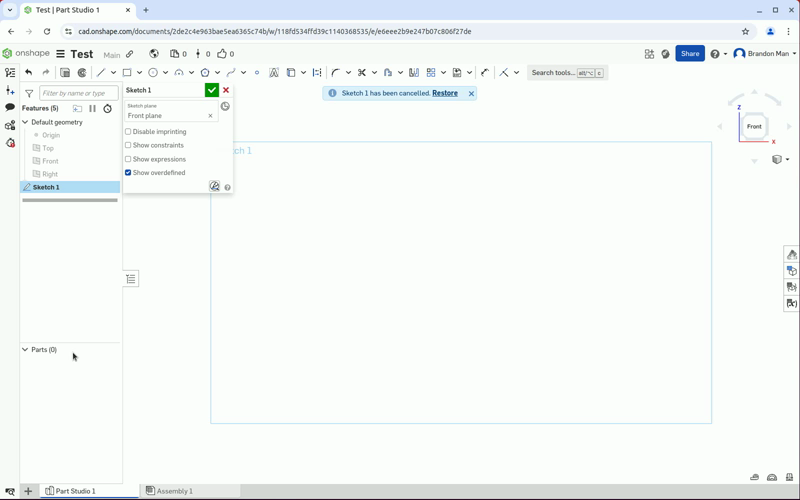
key(l)
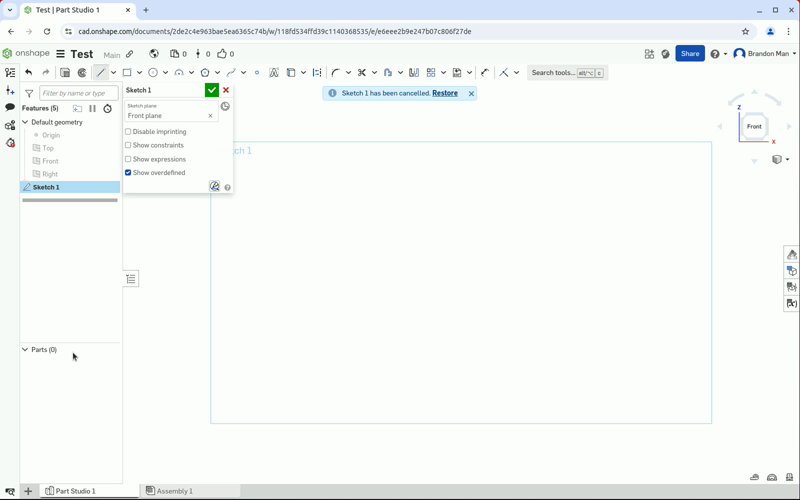
key_down(shift)
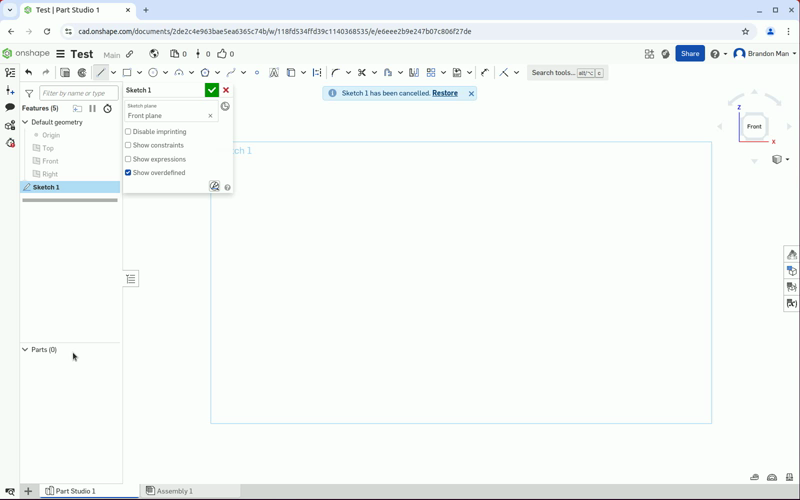
mouse_move(460, 305)
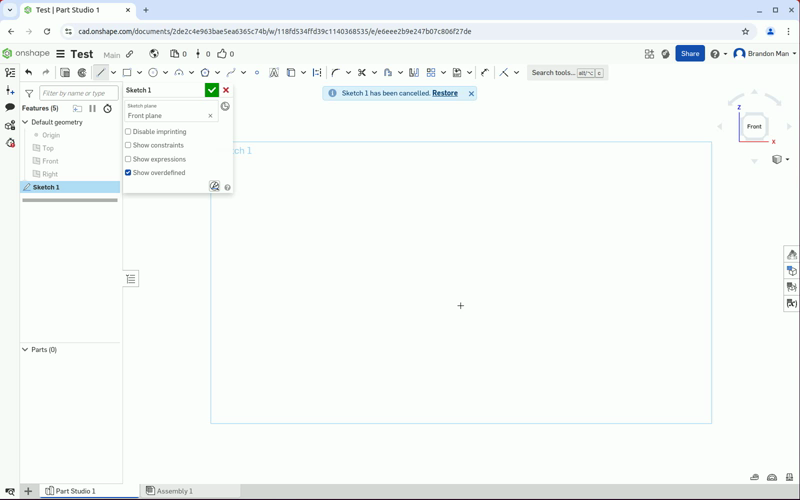
click(460, 305)
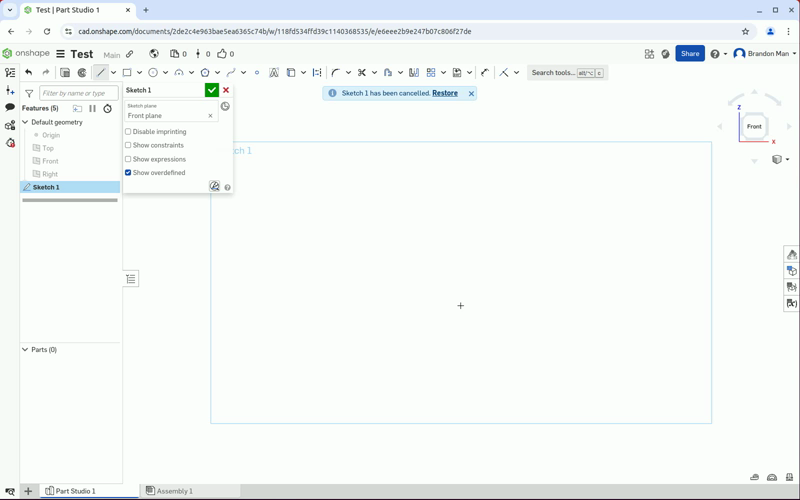
key_up(shift)
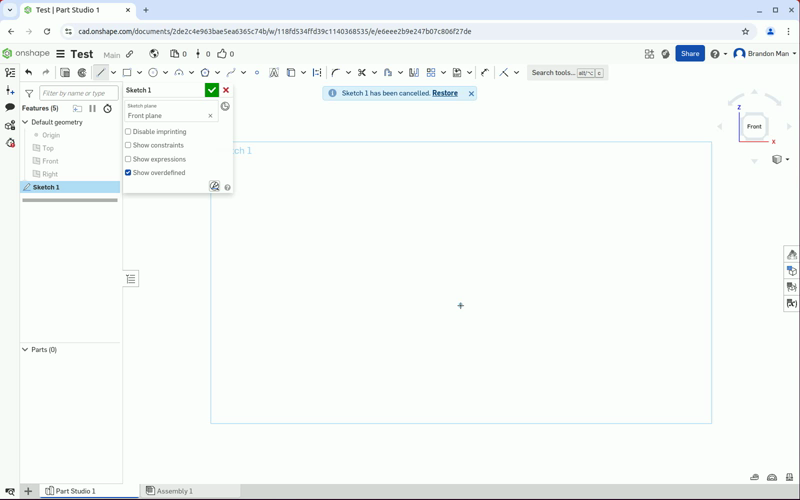
key_down(shift)
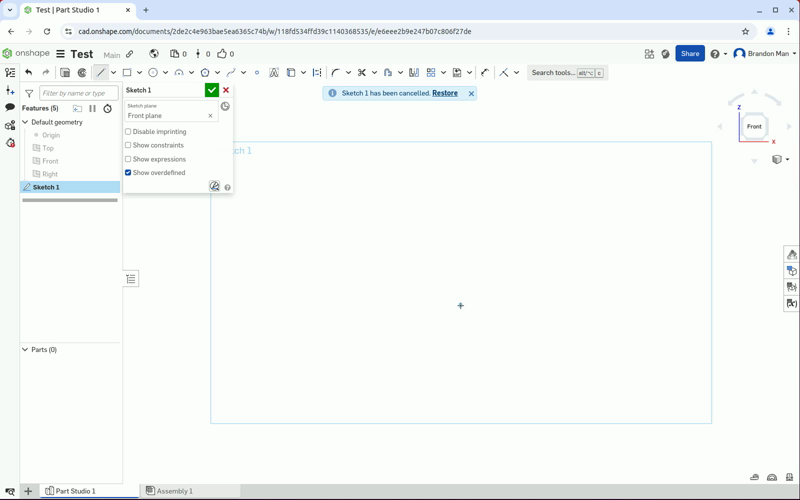
mouse_move(550, 305)
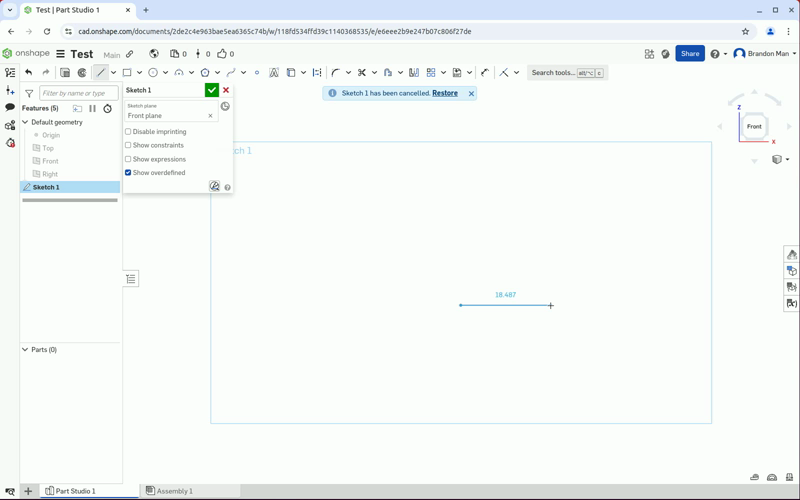
click(550, 305)
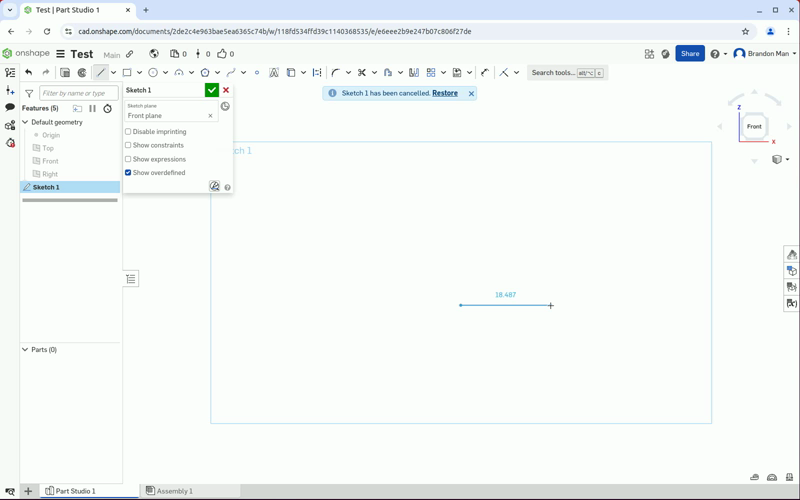
key_up(shift)
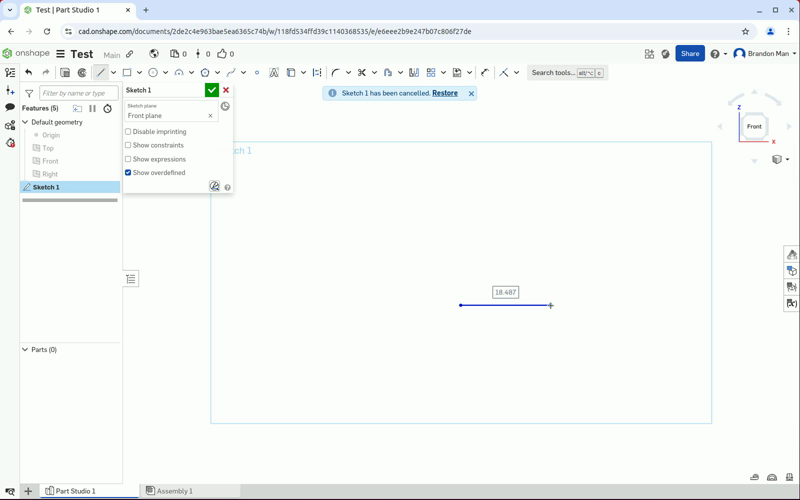
key_down(shift)
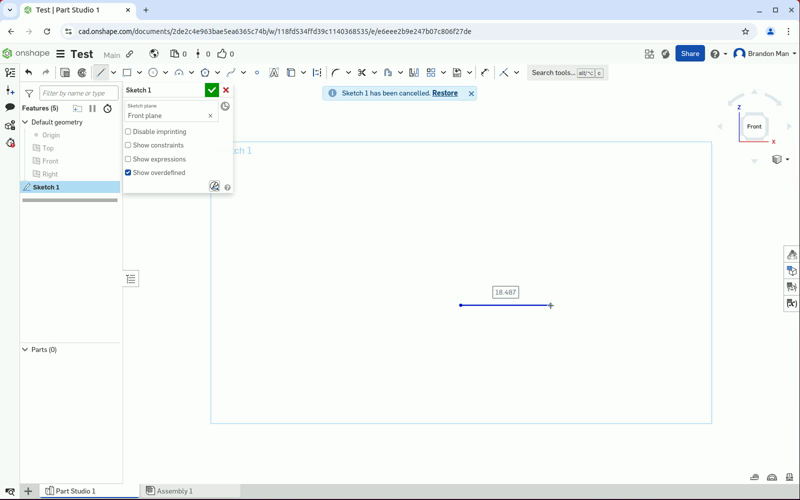
mouse_move(580, 305)
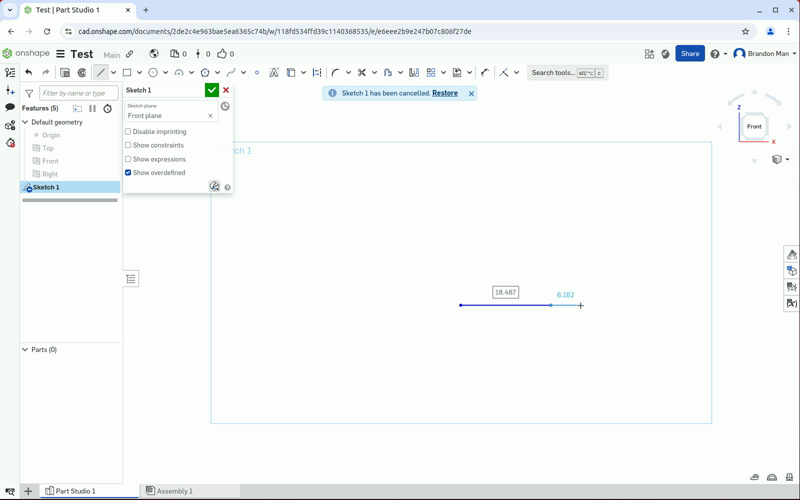
mouse_move(552, 305)
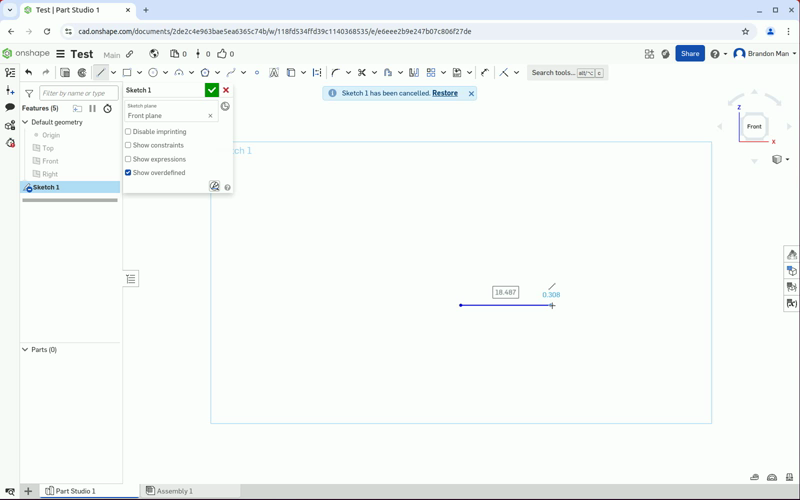
scroll(6)
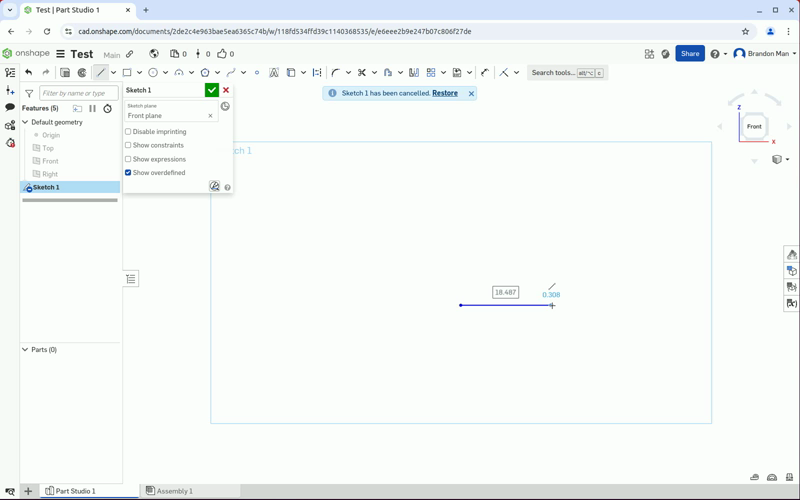
scroll(6)
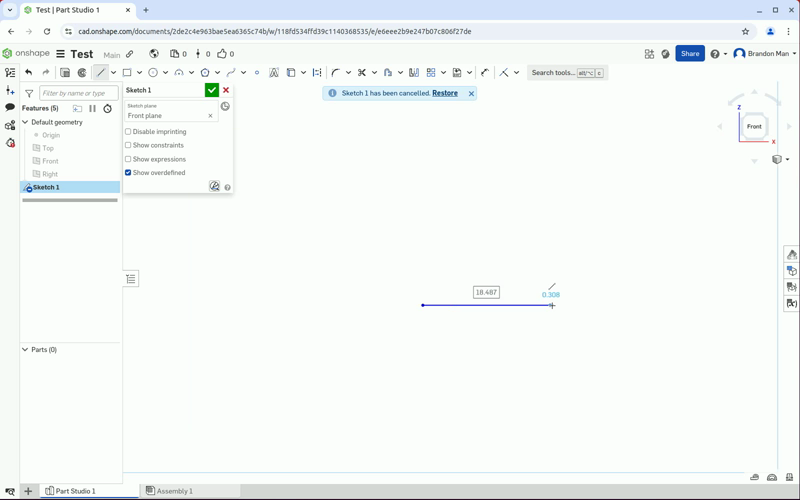
scroll(6)
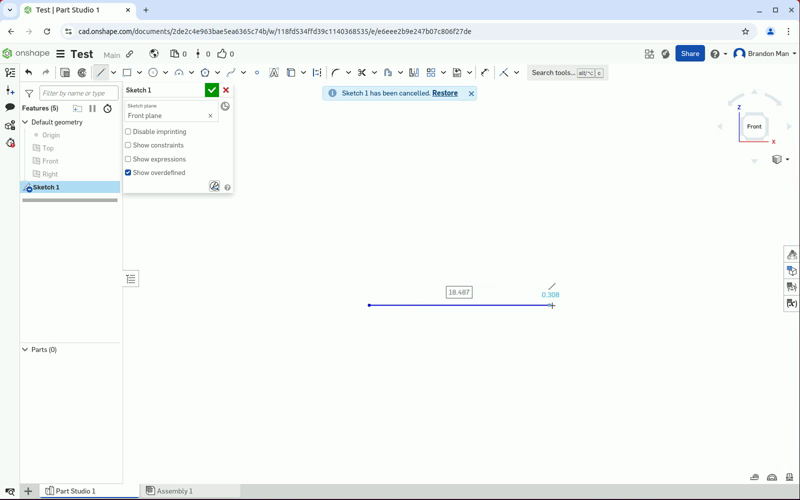
scroll(6)
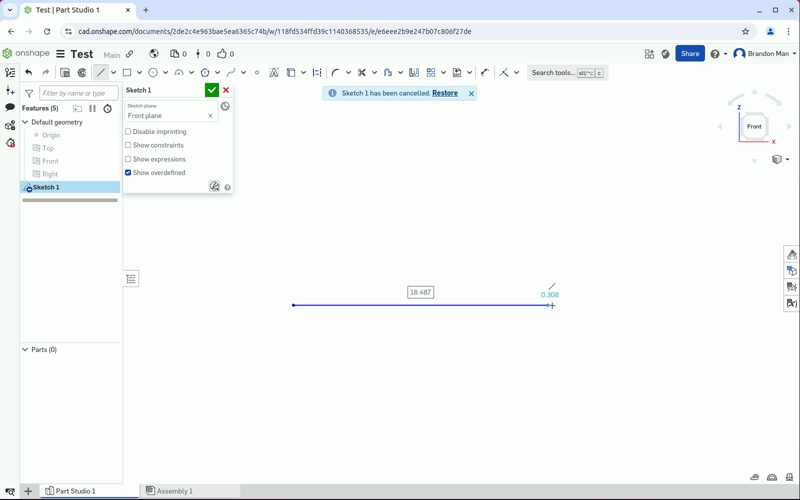
scroll(6)
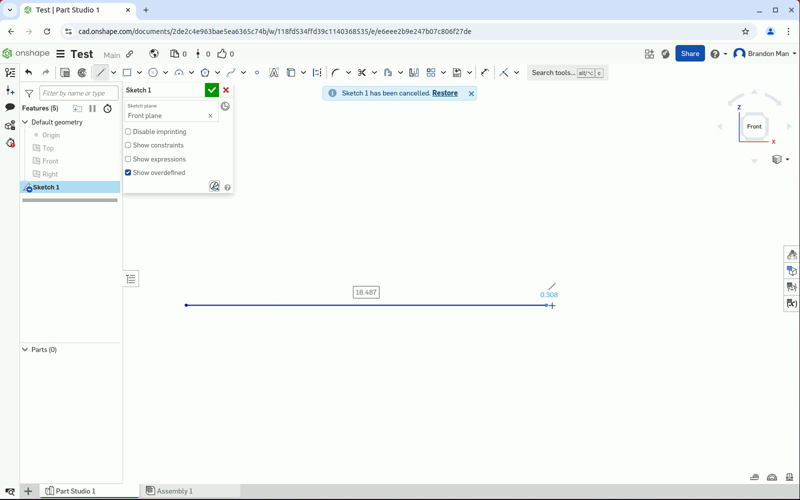
scroll(6)
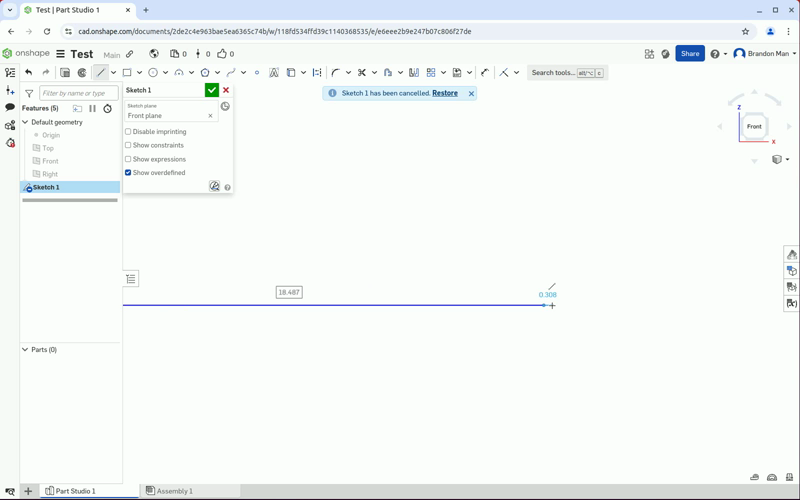
scroll(6)
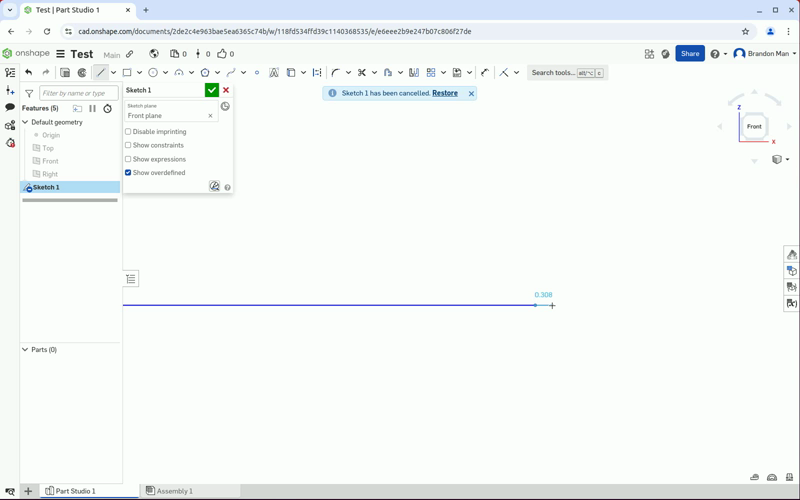
click(552, 305)
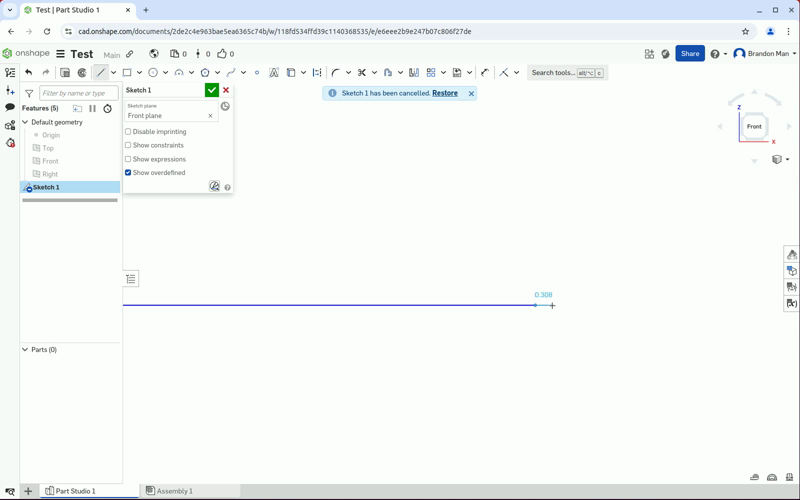
scroll(-6)
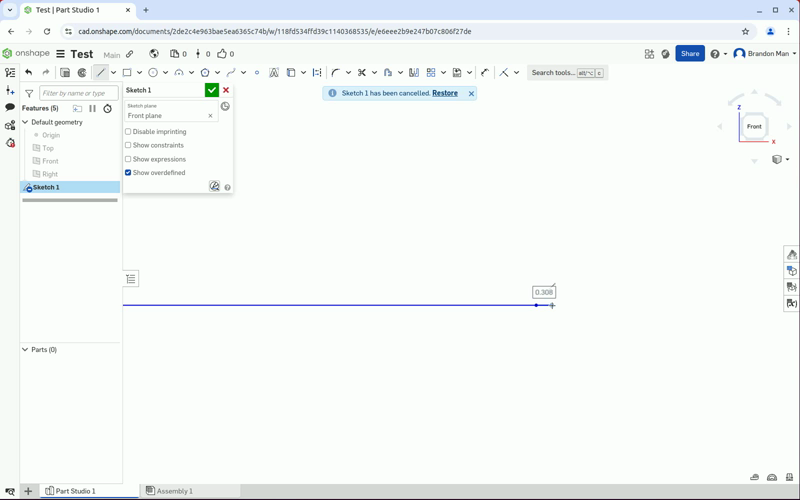
scroll(-6)
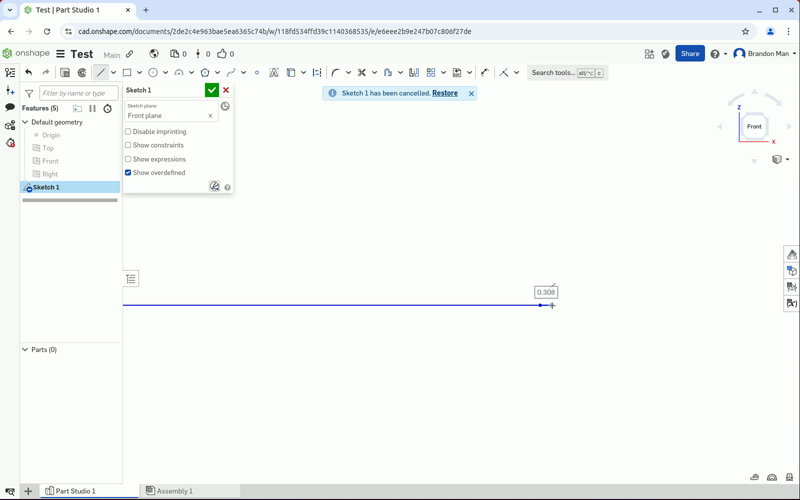
scroll(-6)
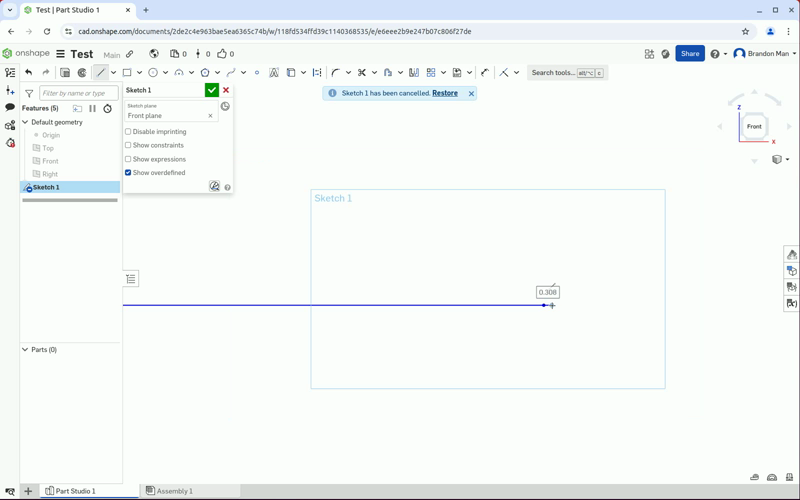
scroll(-6)
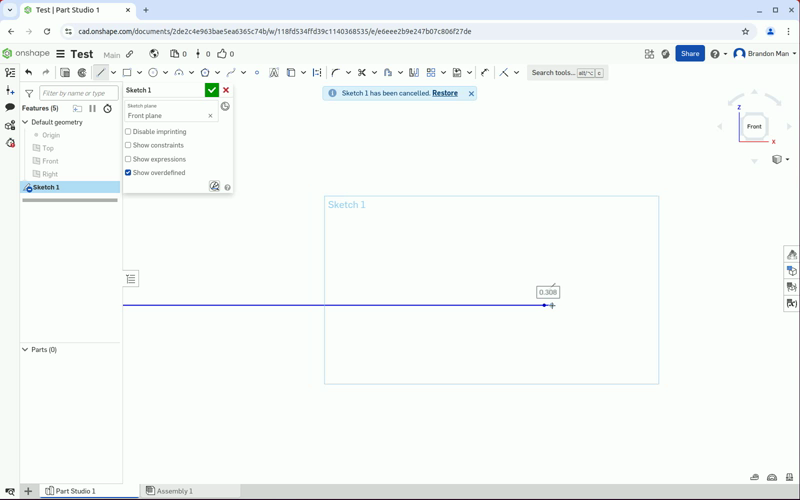
scroll(-6)
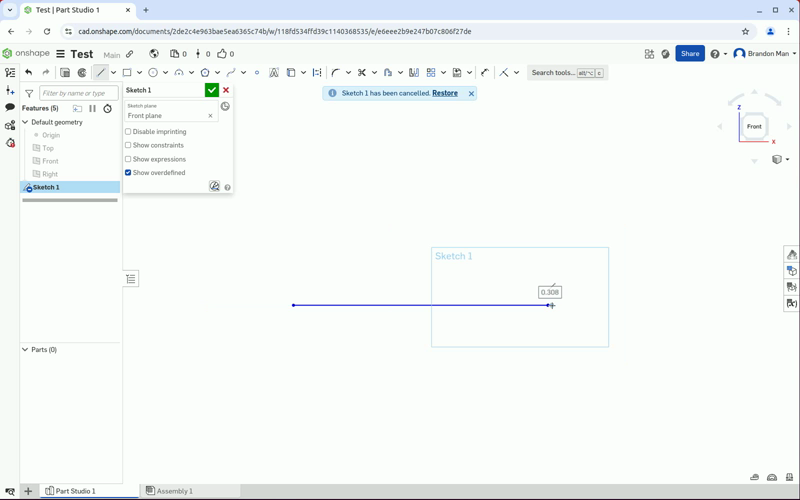
scroll(-6)
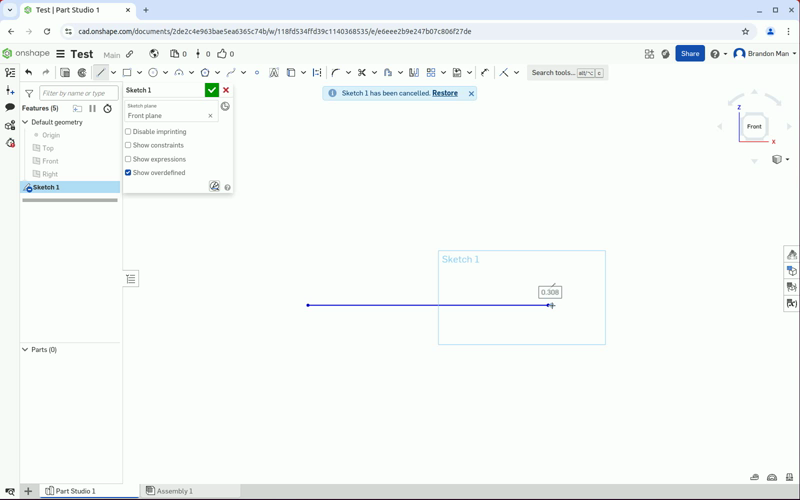
scroll(-6)
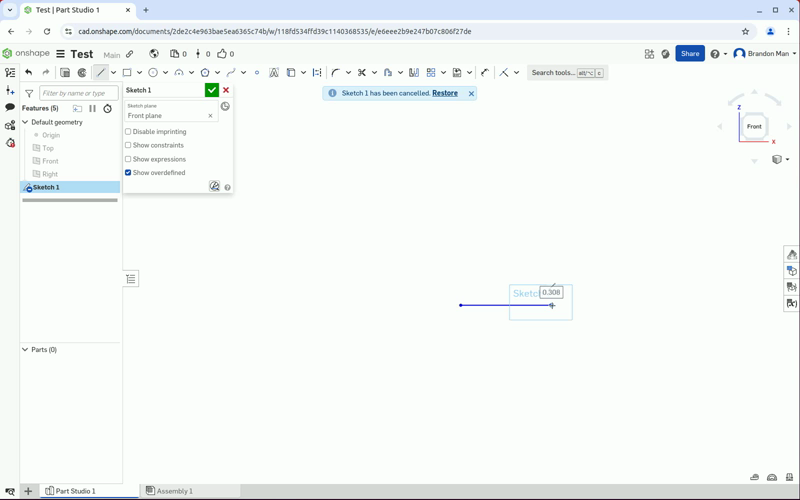
key_up(shift)
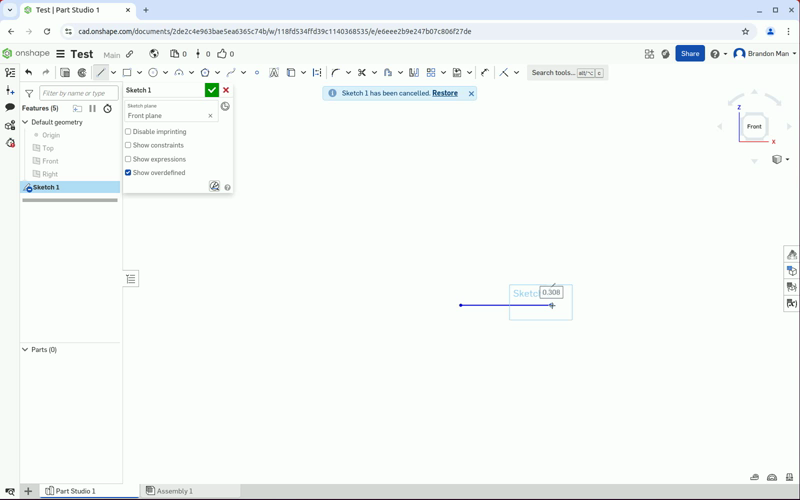
key(esc)
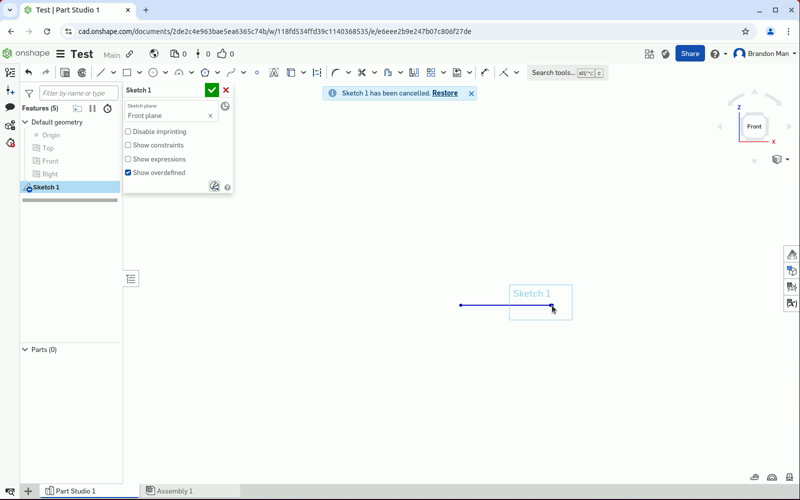
key(a)
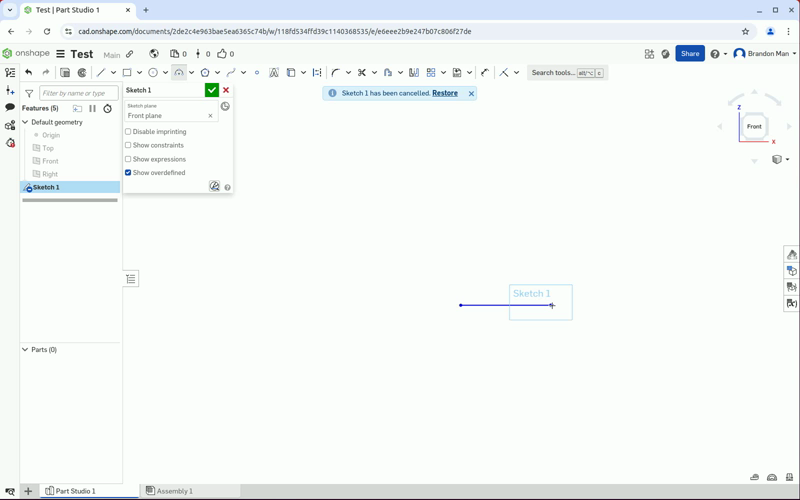
mouse_move(552, 305)
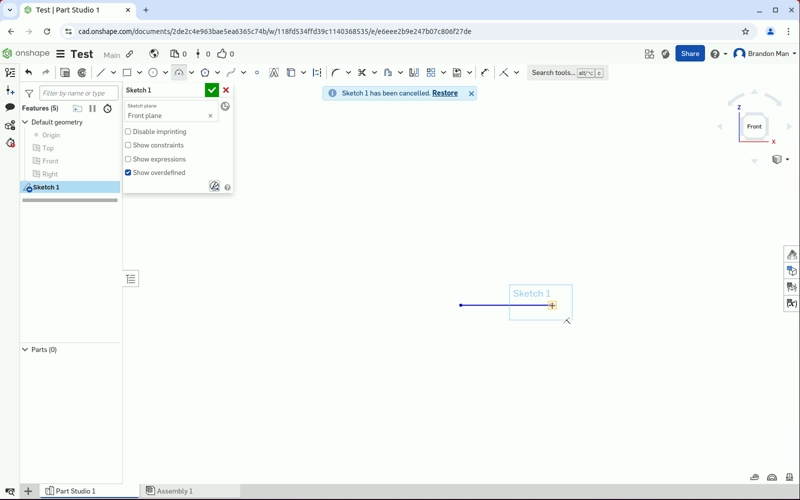
scroll(6)
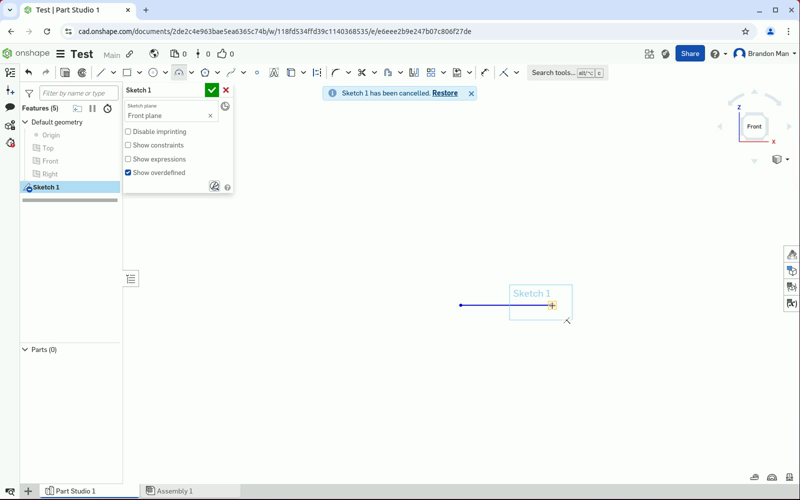
scroll(6)
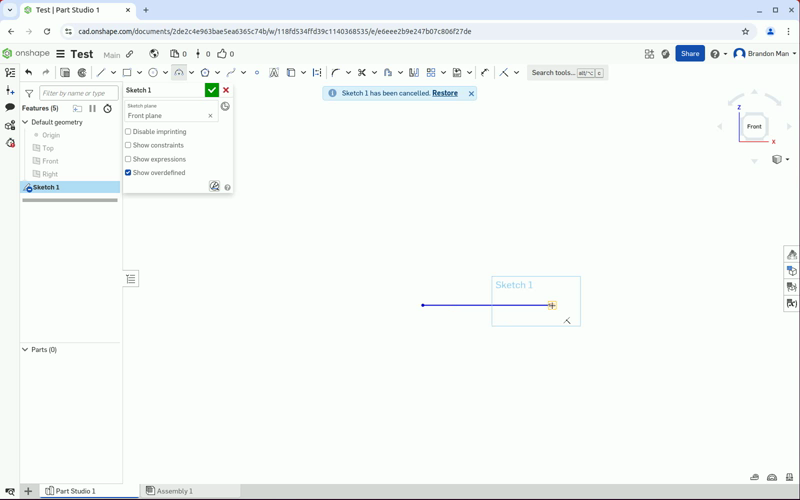
scroll(6)
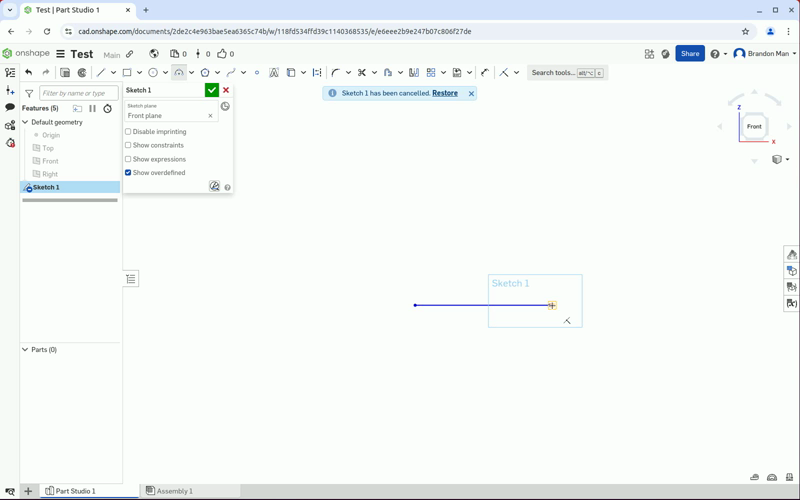
scroll(6)
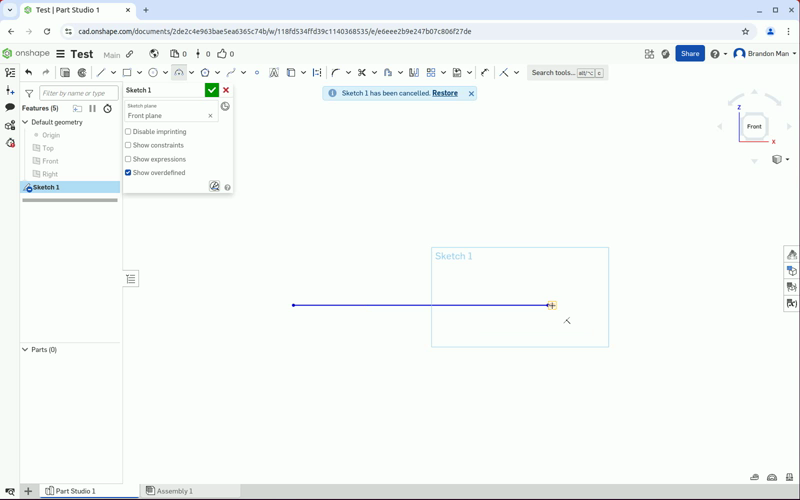
scroll(6)
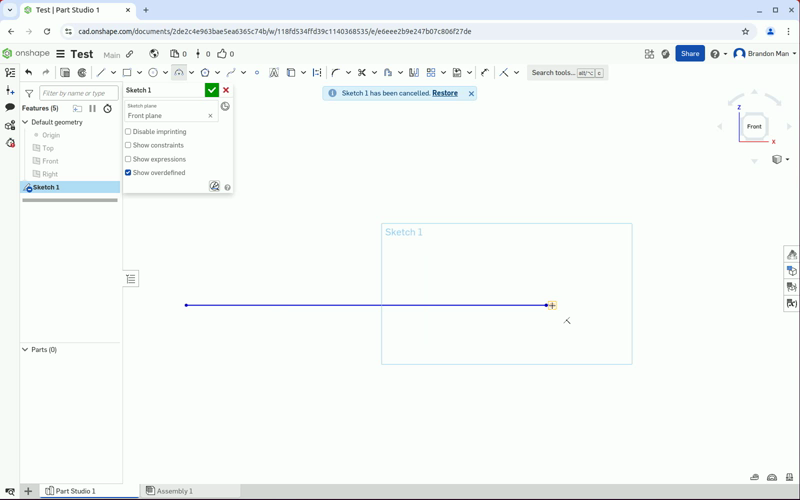
scroll(6)
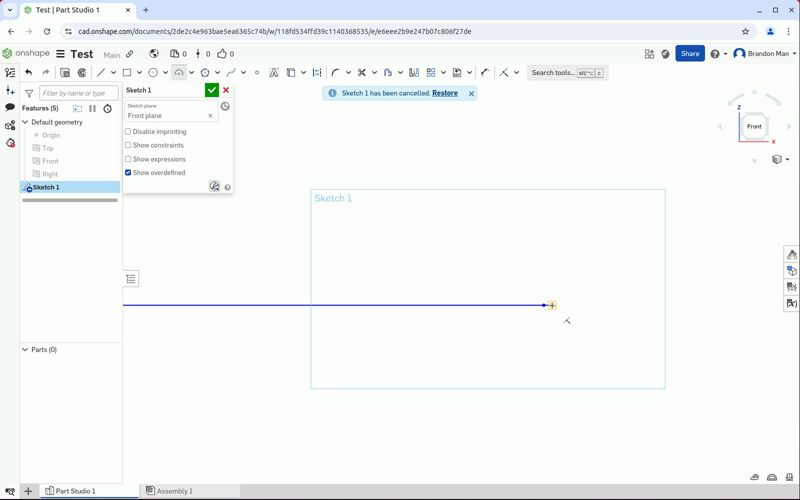
scroll(6)
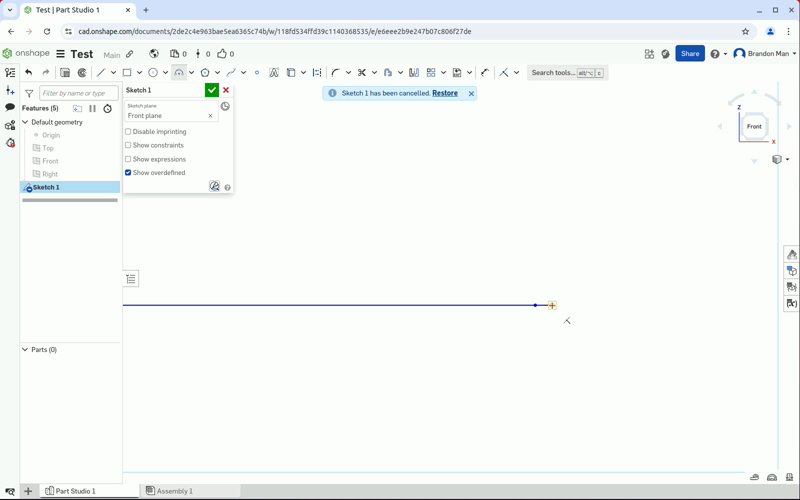
click(552, 305)
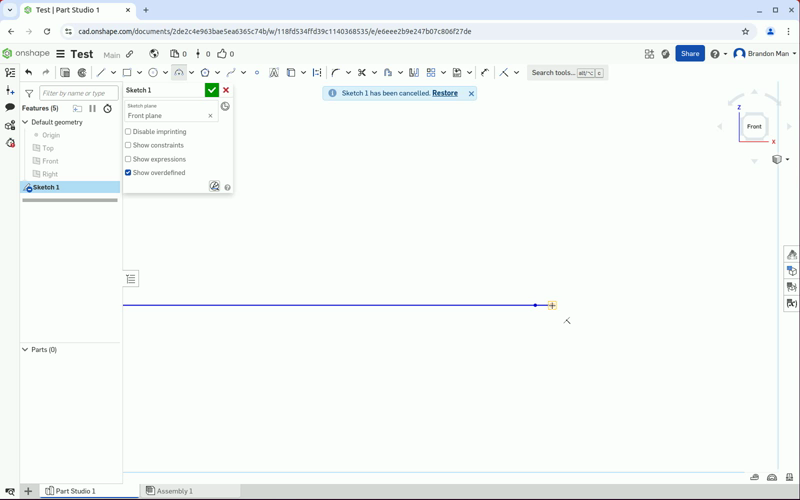
scroll(-6)
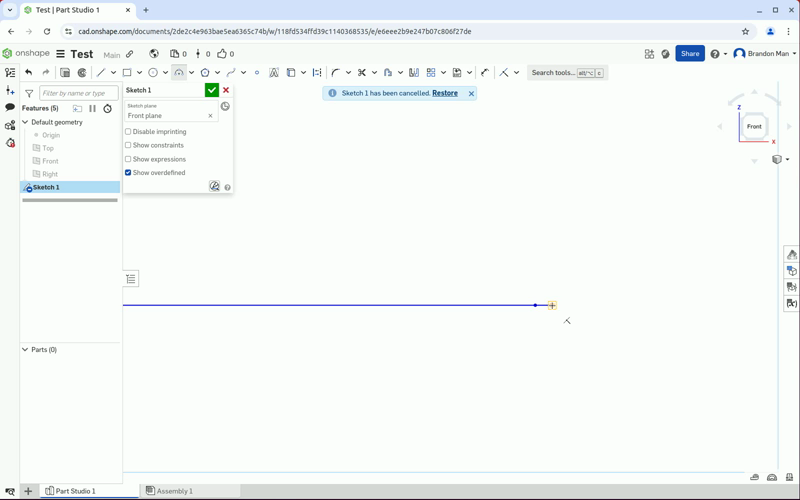
scroll(-6)
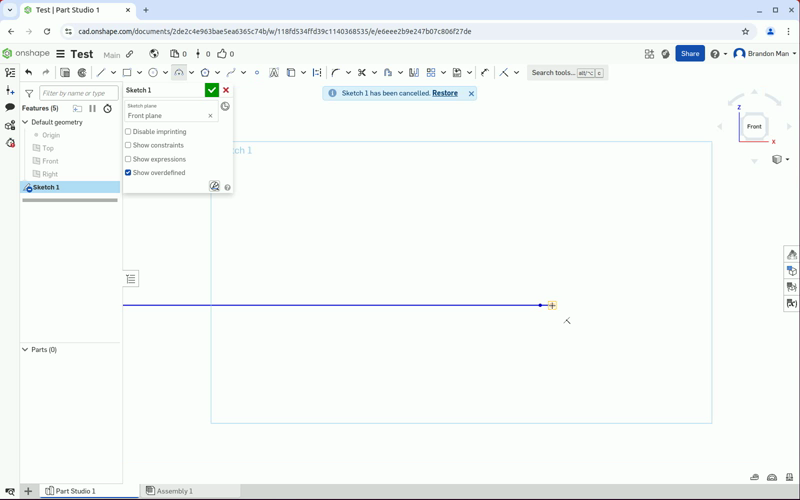
scroll(-6)
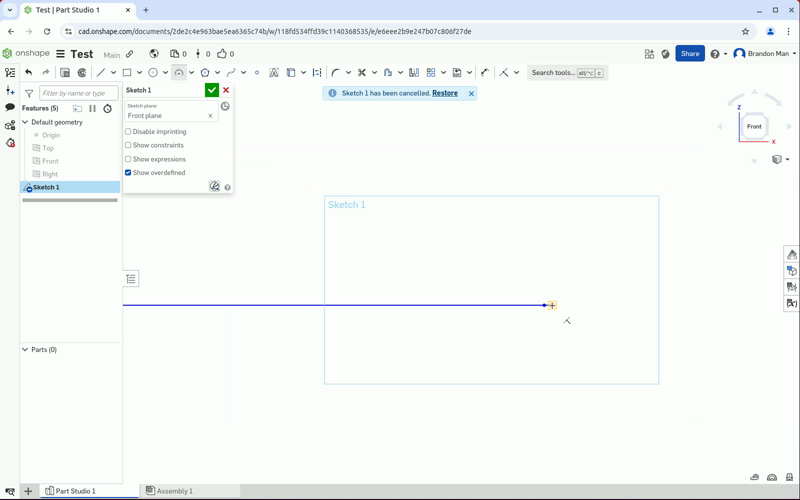
scroll(-6)
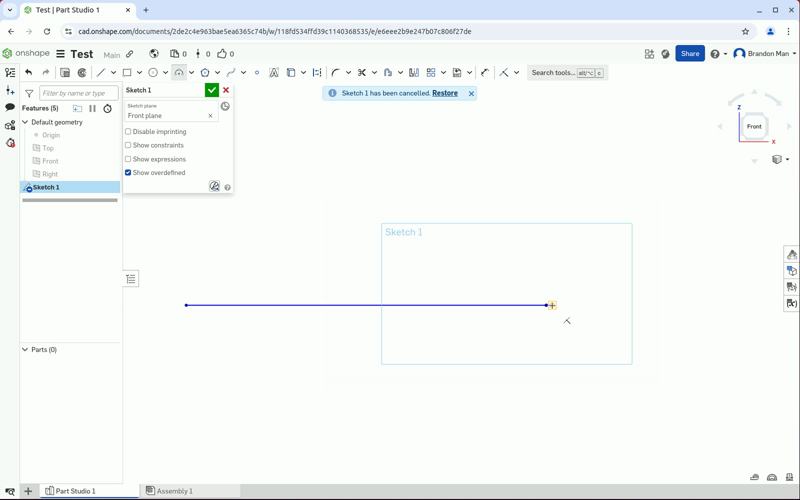
scroll(-6)
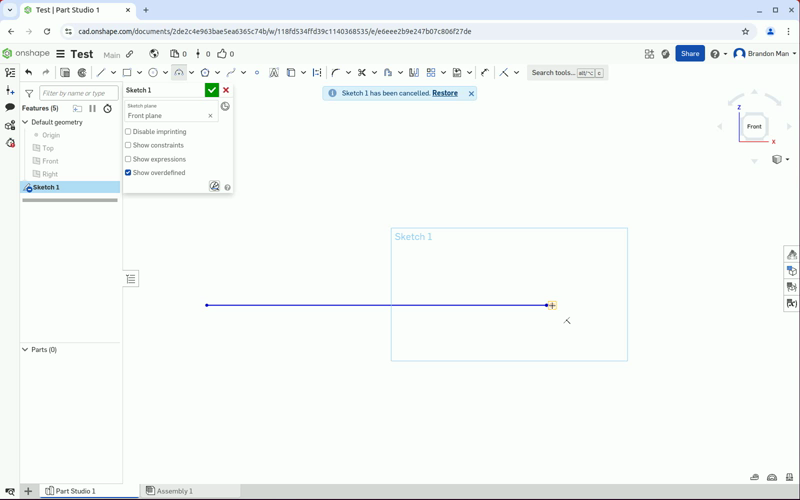
scroll(-6)
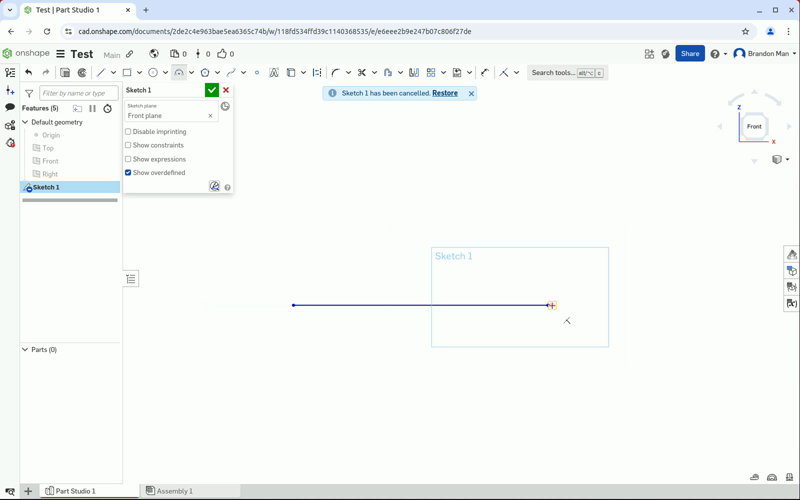
scroll(-6)
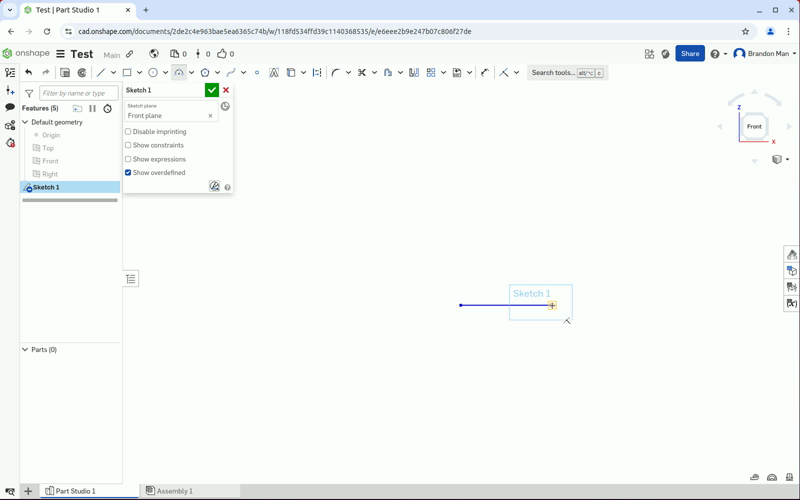
key_down(shift)
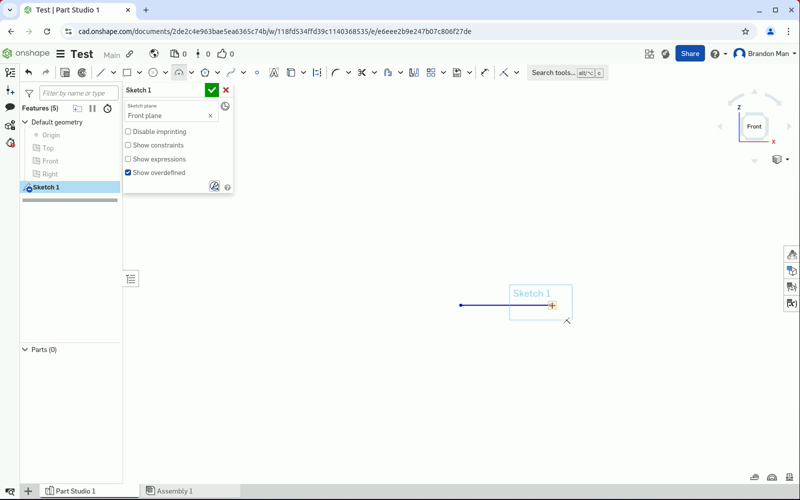
mouse_move(550, 261)
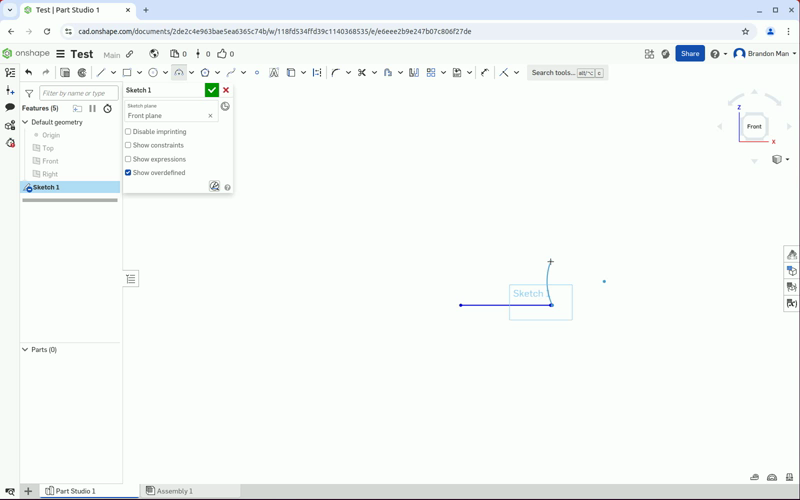
click(550, 261)
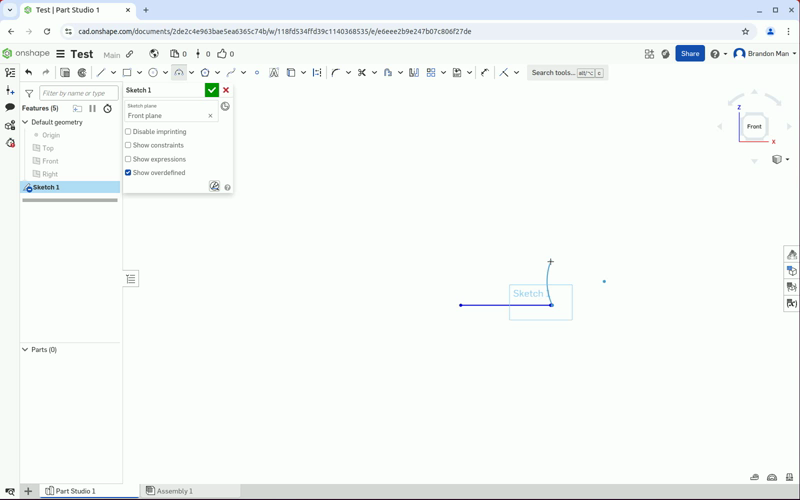
mouse_move(572, 282)
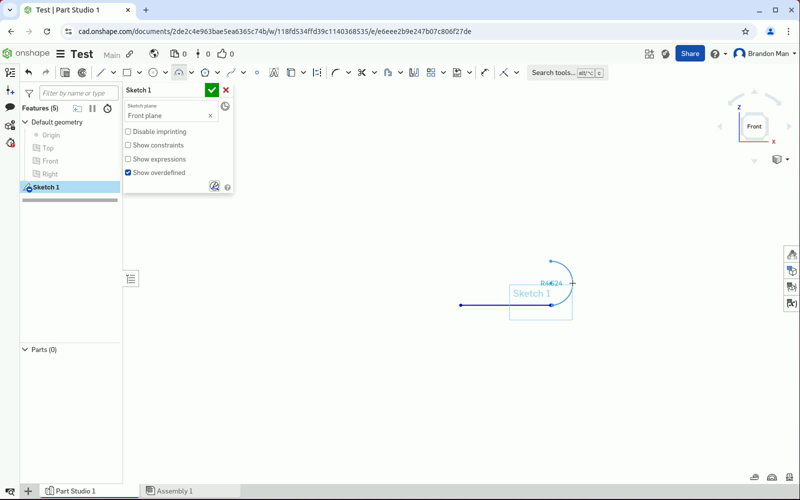
click(572, 282)
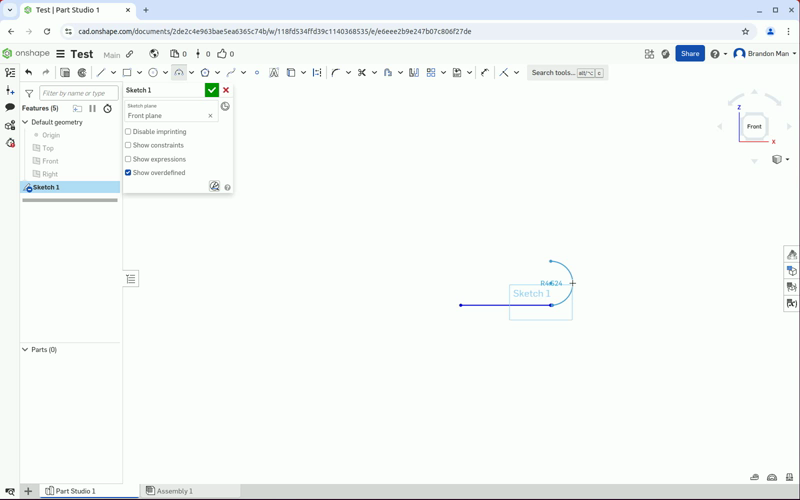
key_up(shift)
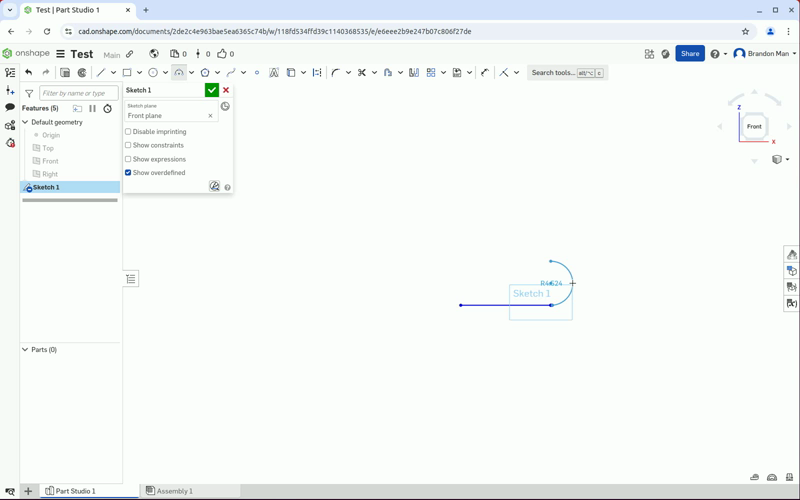
key(esc)
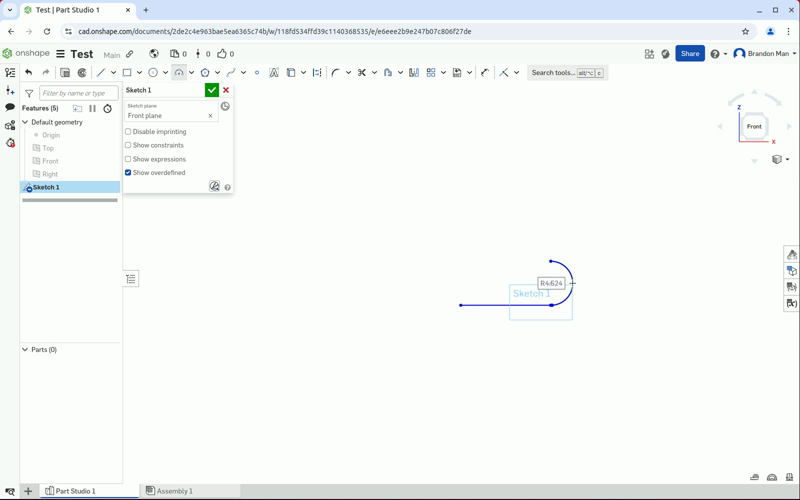
key(l)
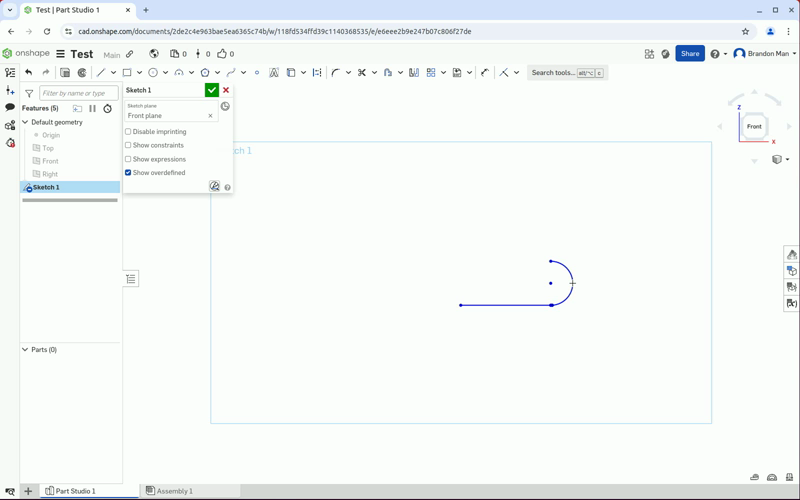
mouse_move(550, 261)
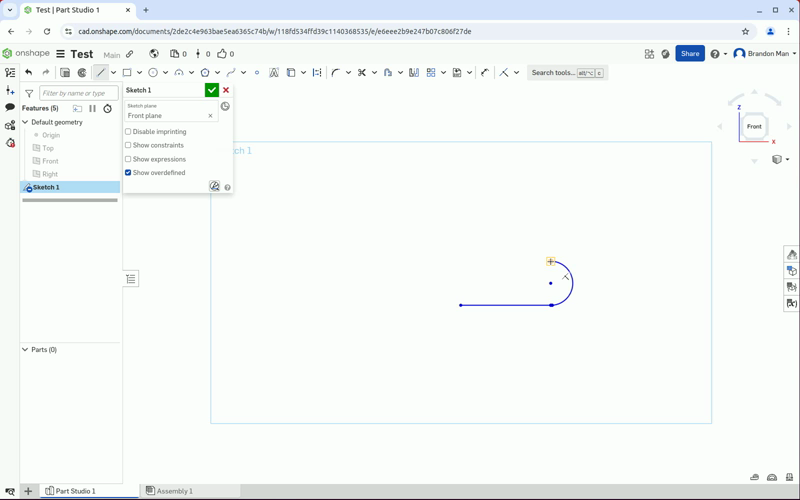
click(550, 261)
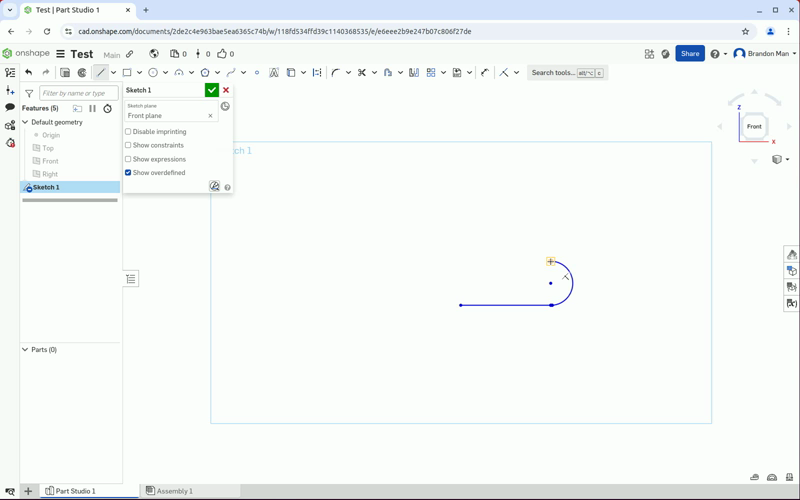
key_down(shift)
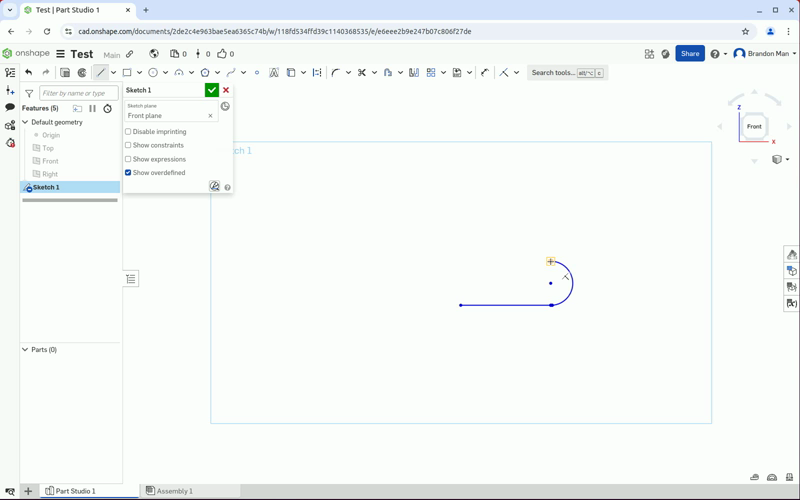
mouse_move(460, 261)
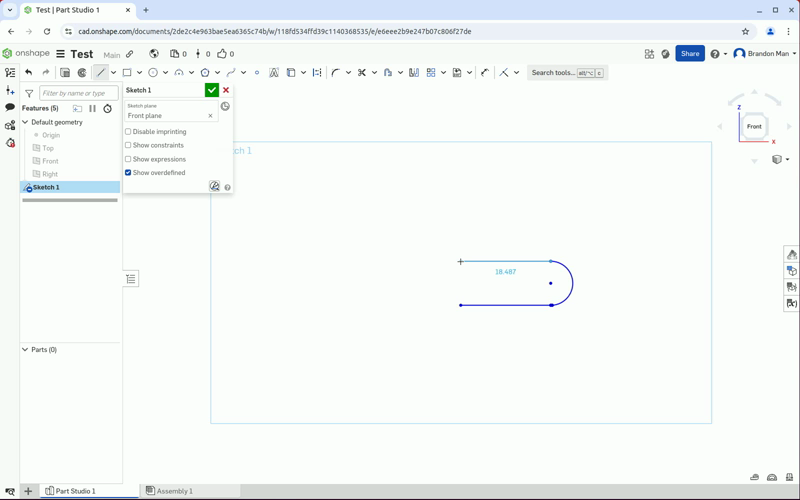
click(460, 261)
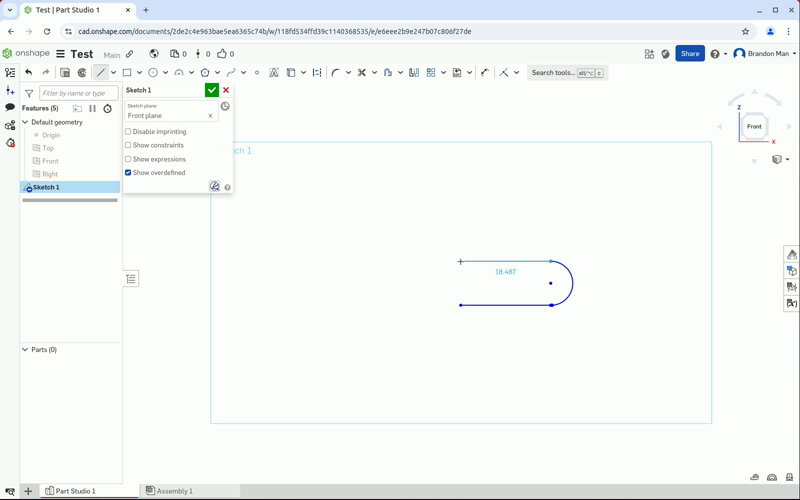
key_up(shift)
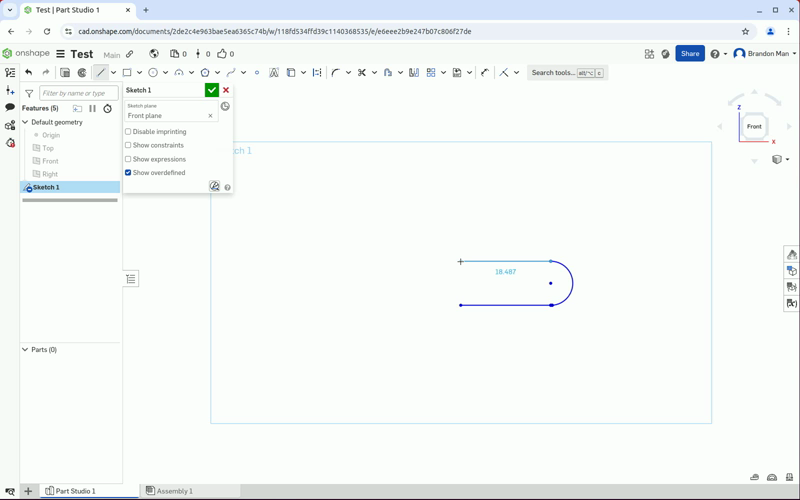
key(esc)
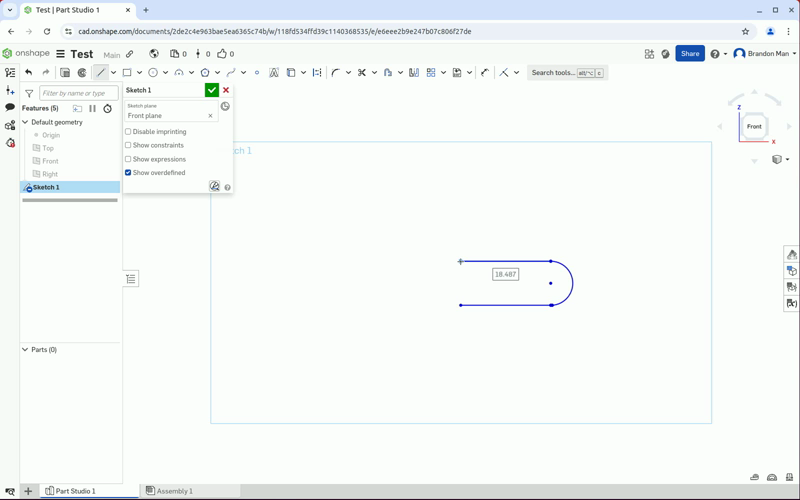
key(a)
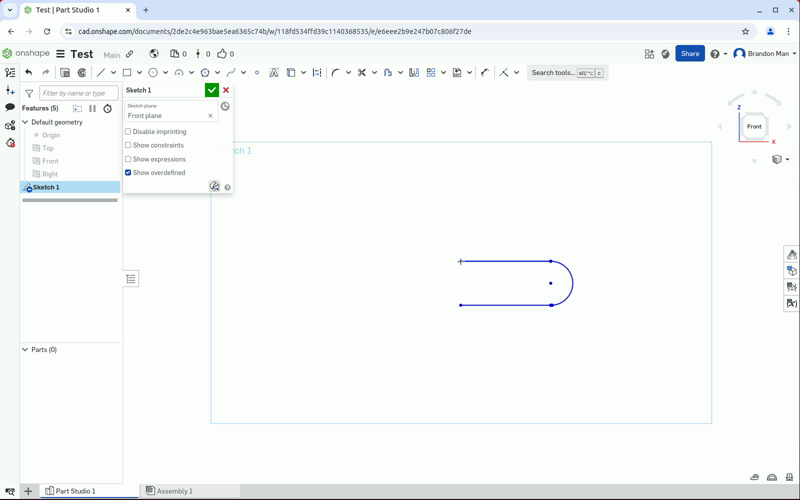
mouse_move(460, 261)
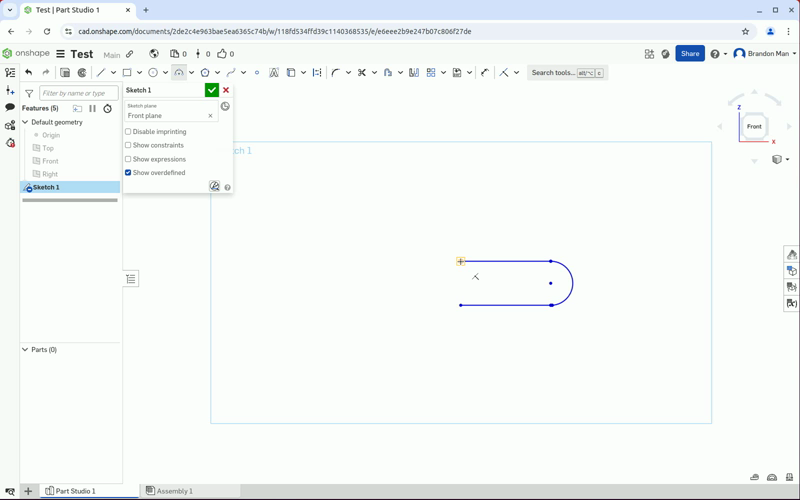
click(460, 261)
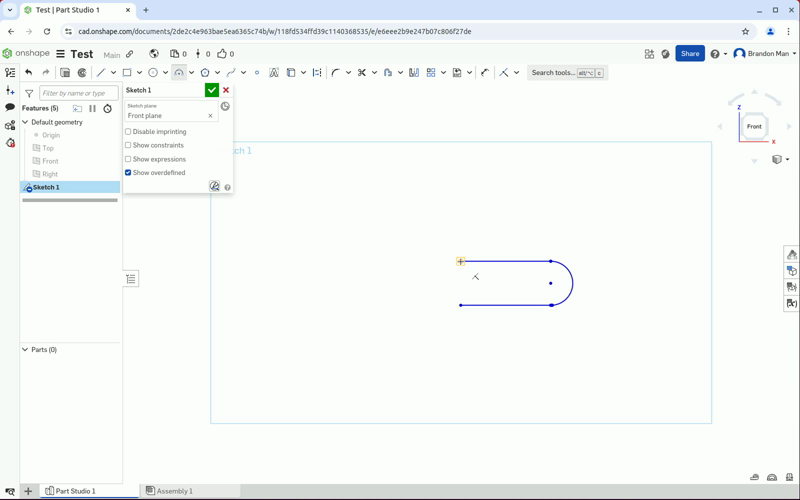
mouse_move(460, 305)
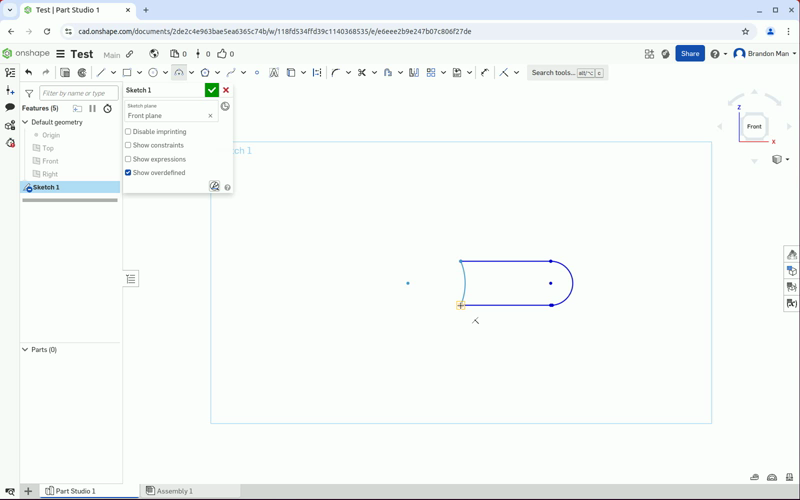
click(460, 305)
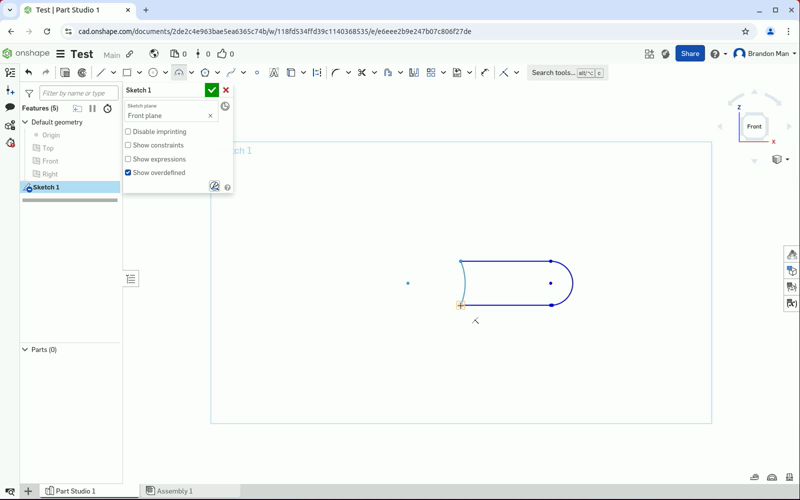
key_down(shift)
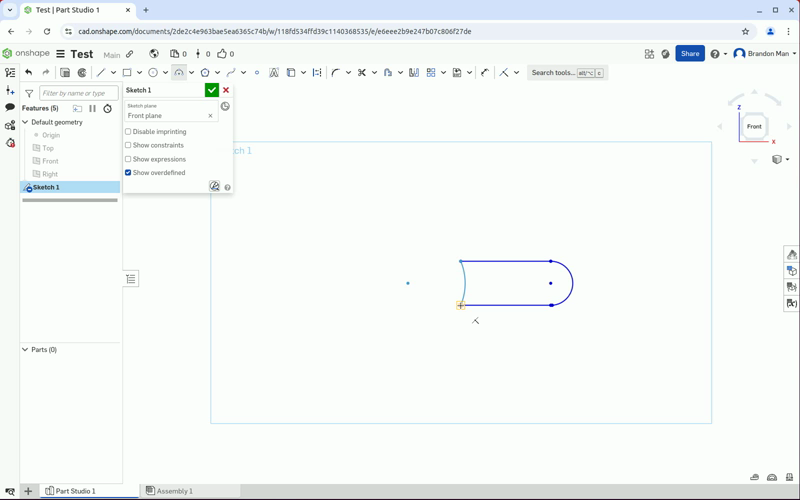
mouse_move(438, 283)
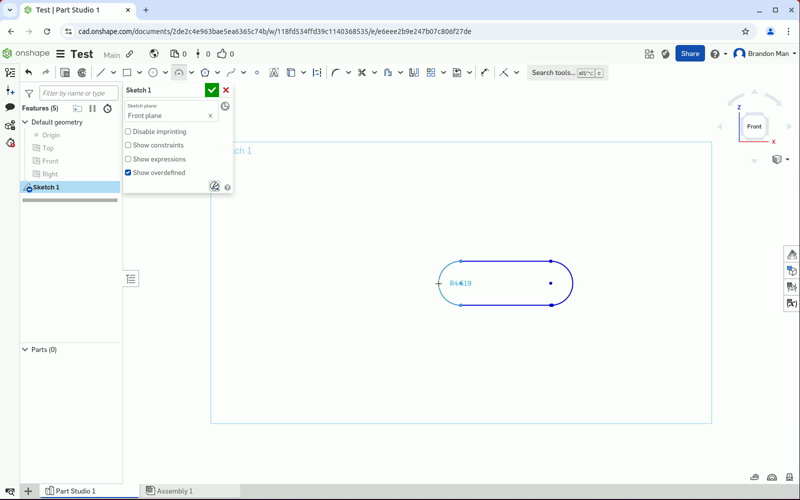
click(438, 283)
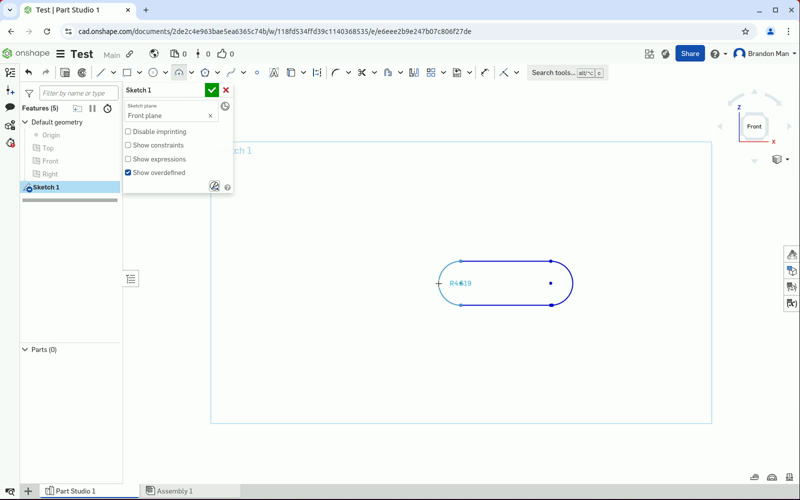
key_up(shift)
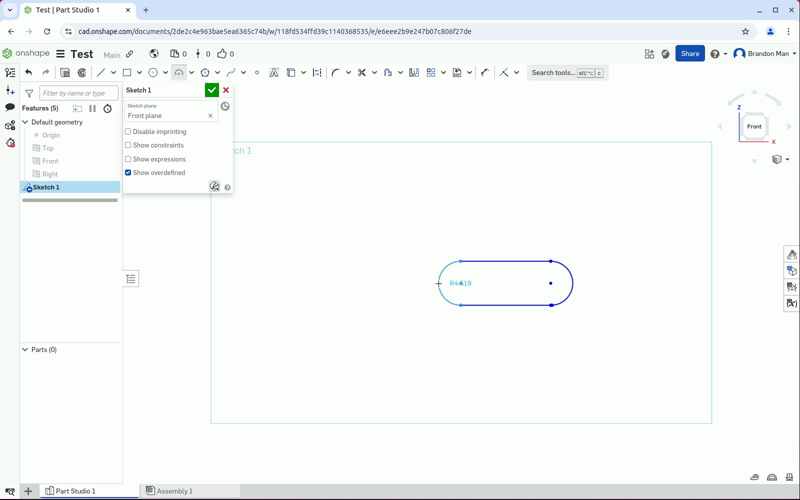
key(esc)
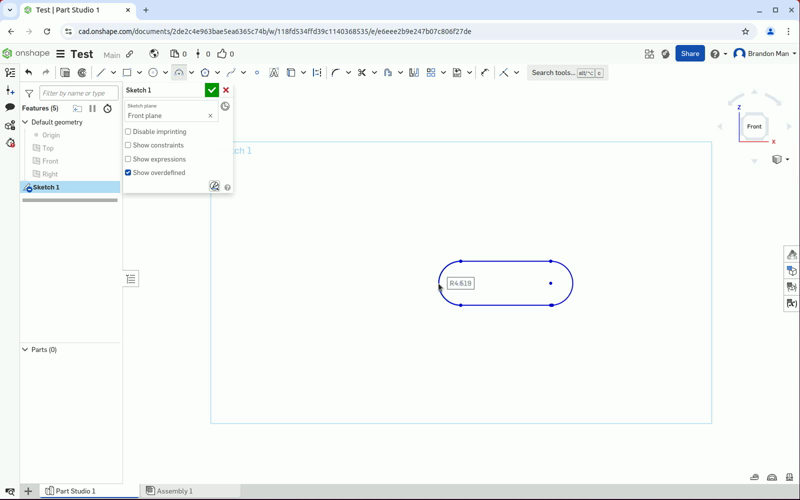
mouse_move(499, 296)
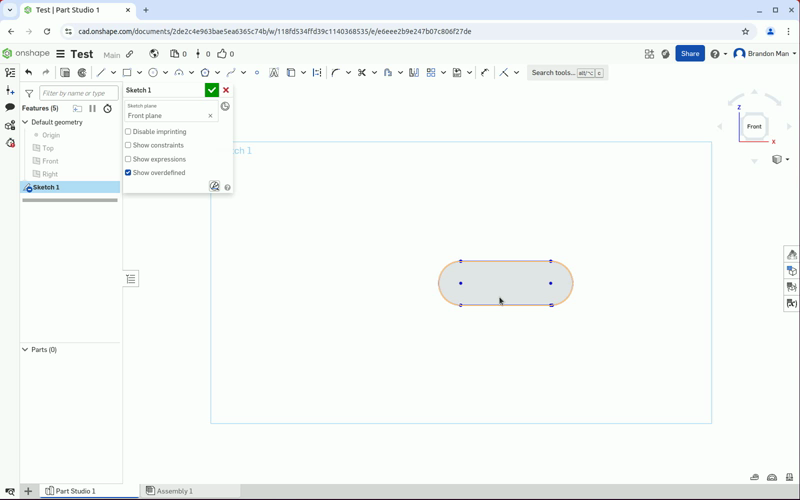
click(499, 296)
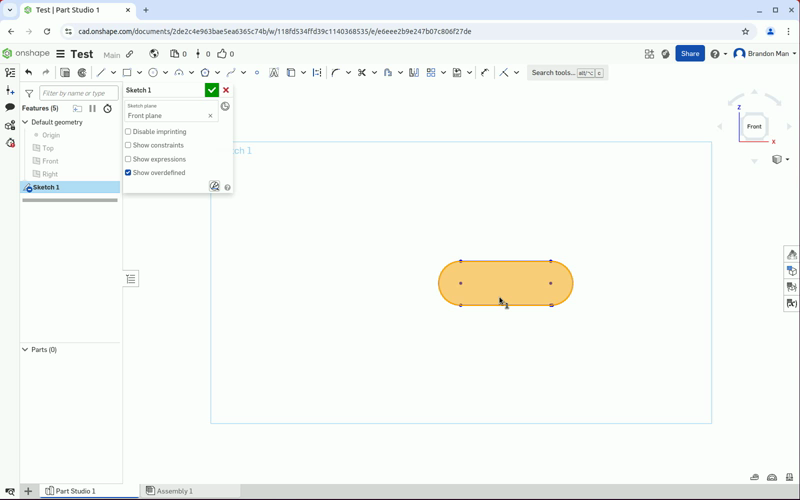
mouse_move(73, 352)
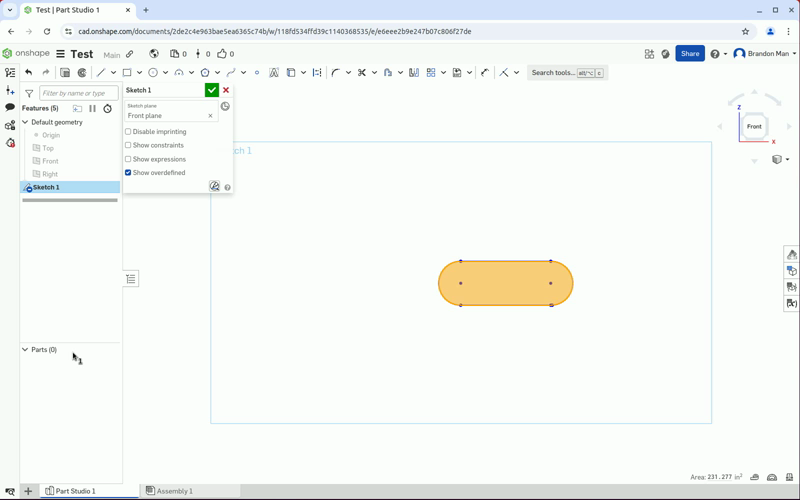
key(shift+y)
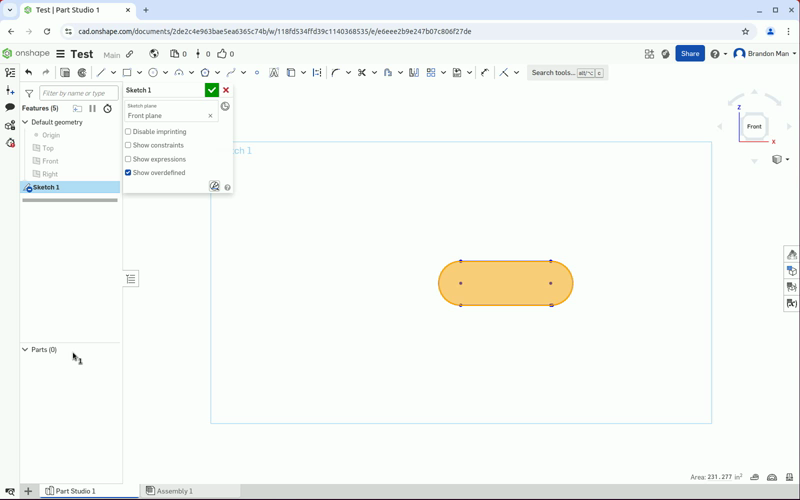
key(shift+e)
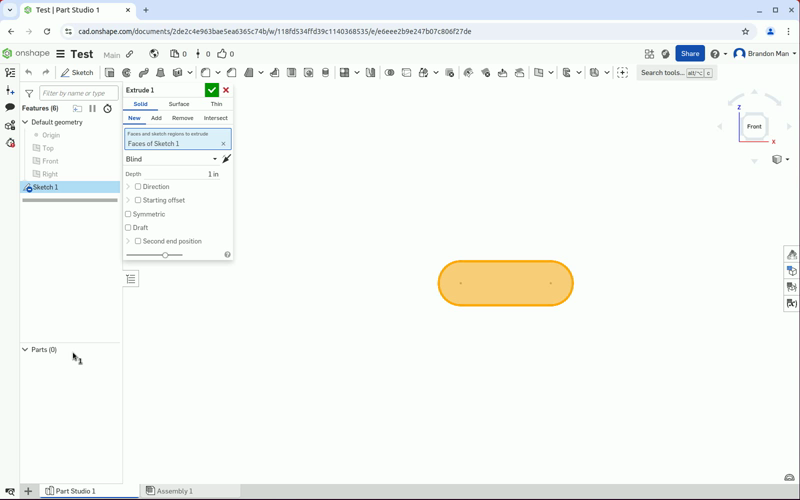
mouse_move(143, 106)
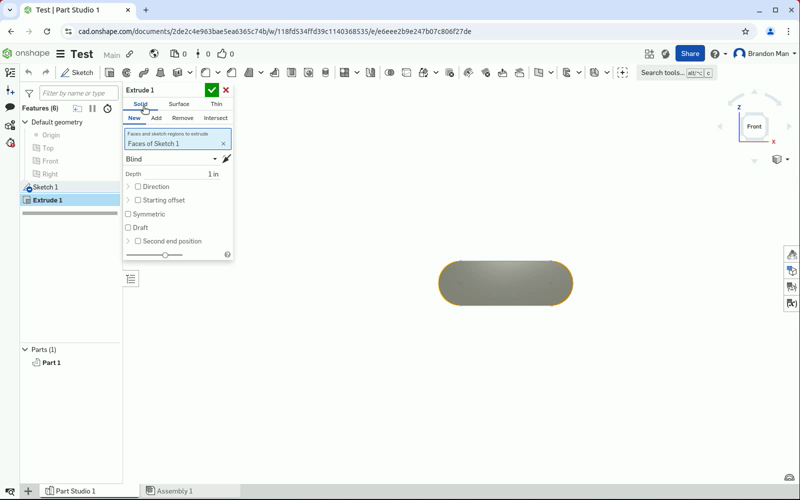
click(143, 106)
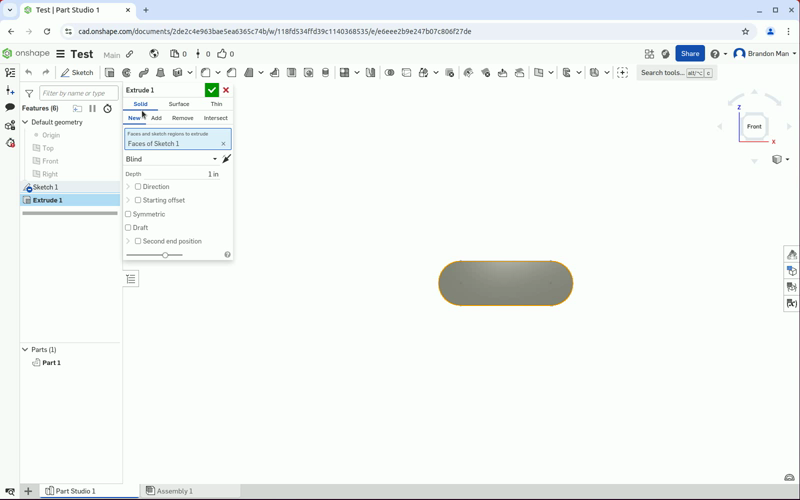
mouse_move(137, 120)
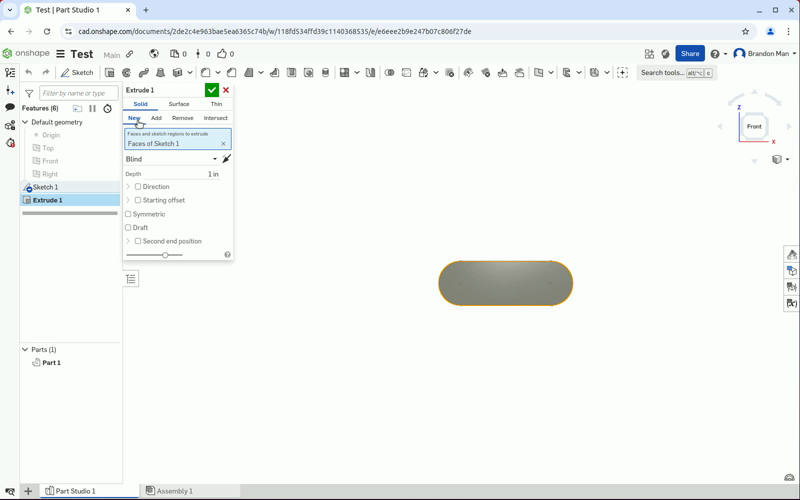
click(137, 120)
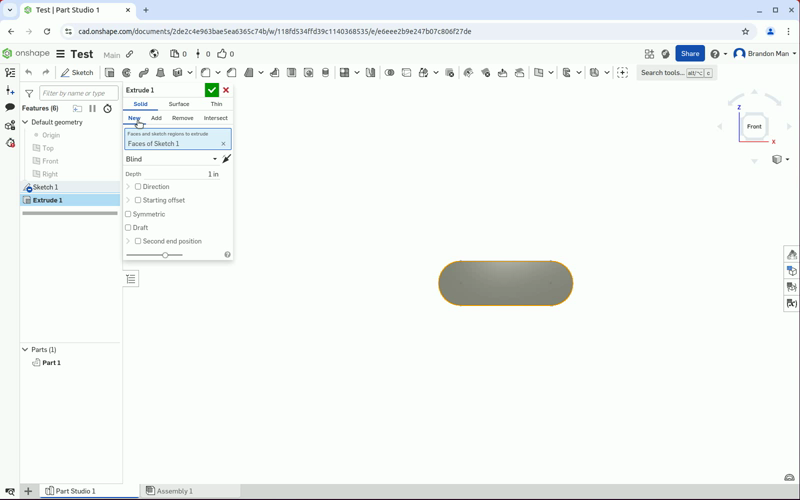
key(tab, 4)
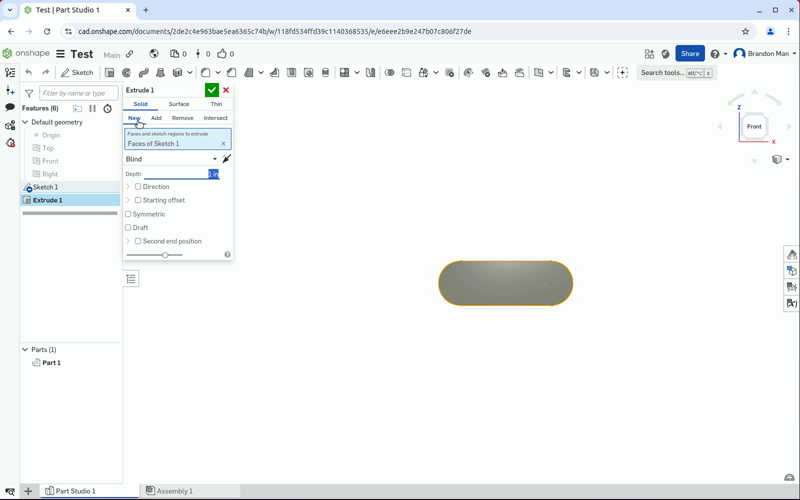
text(-2.166)
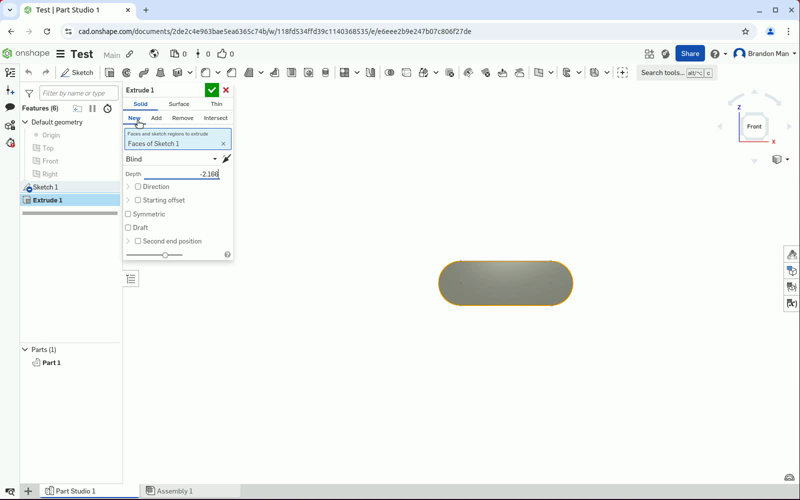
key(enter)
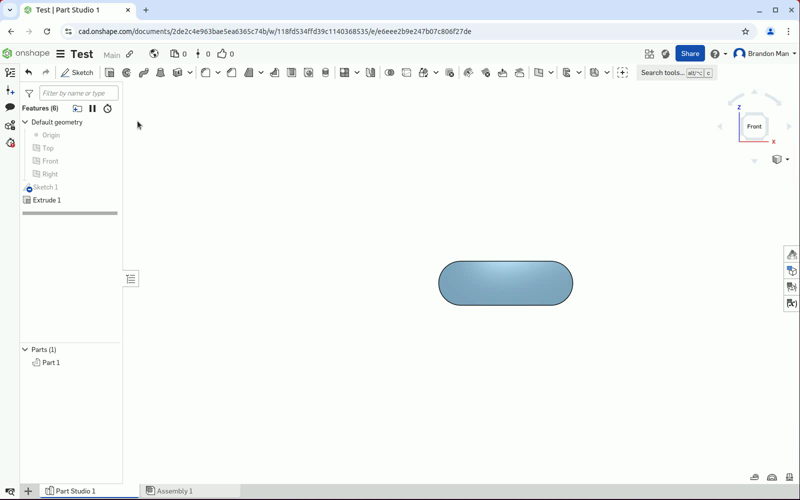
key(shift+h)
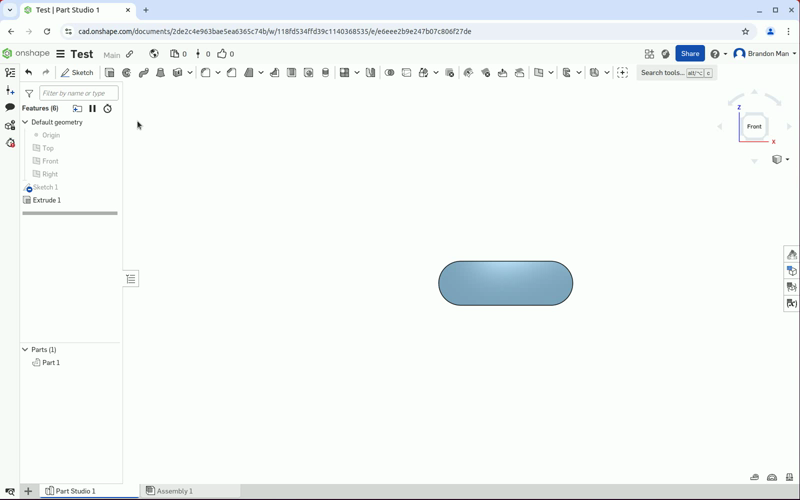
key(shift+h)
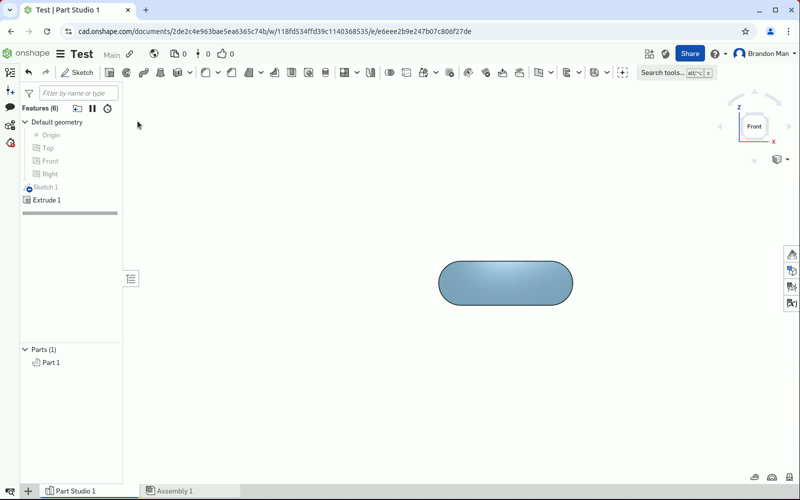
mouse_move(73, 189)
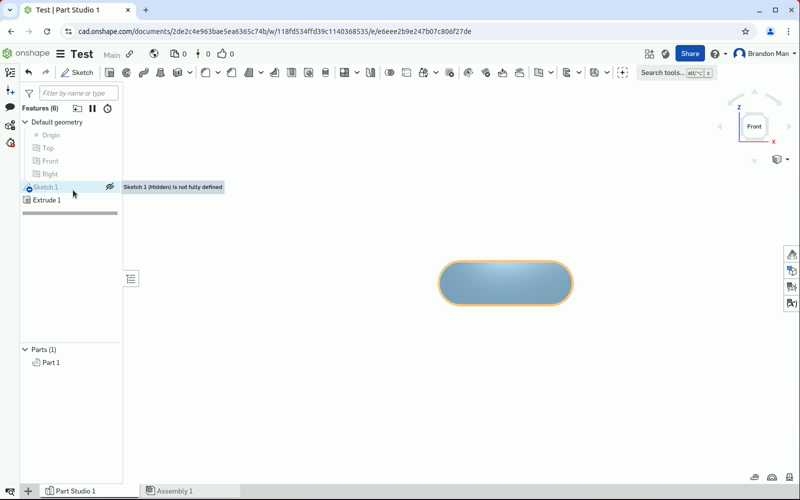
click(73, 189)
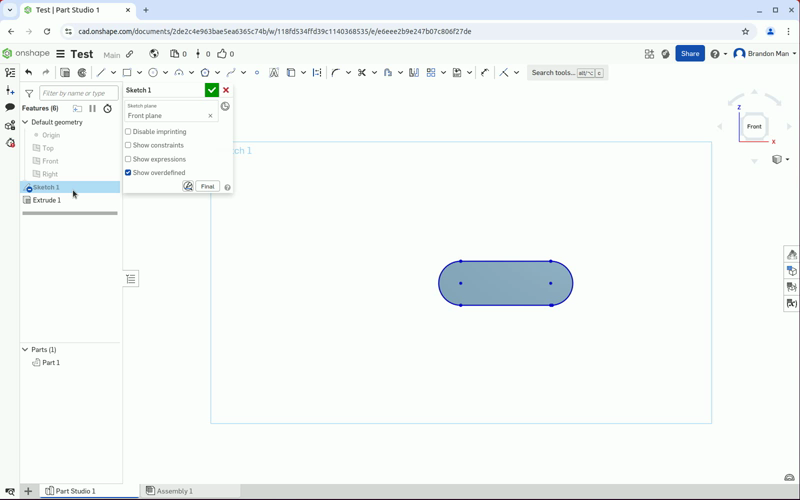
mouse_move(229, 92)
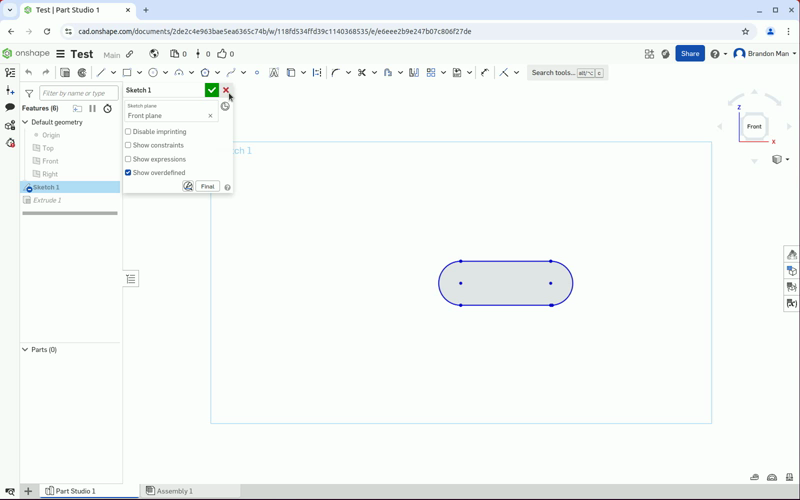
click(229, 92)
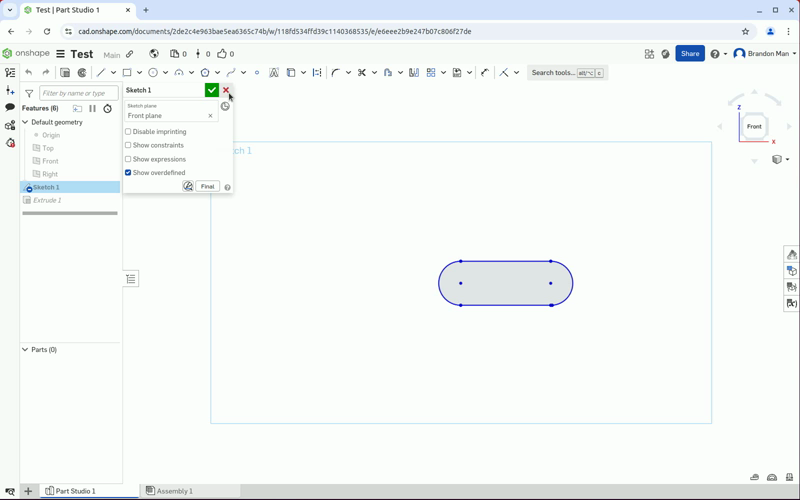
key(shift+s)
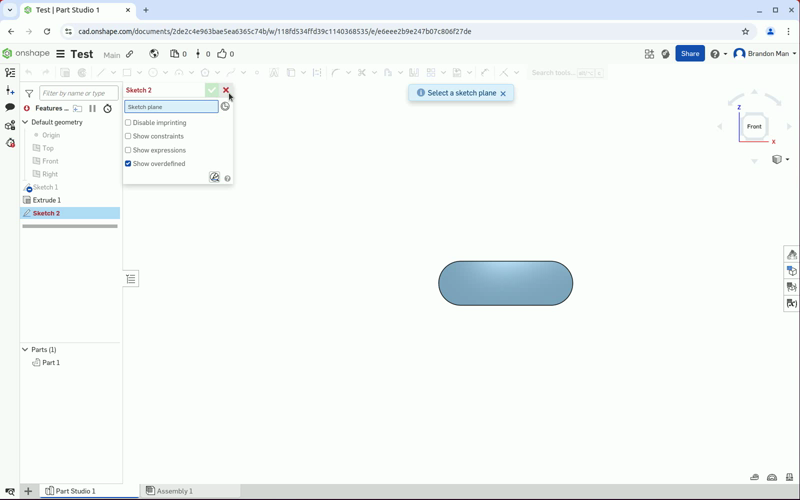
mouse_move(73, 163)
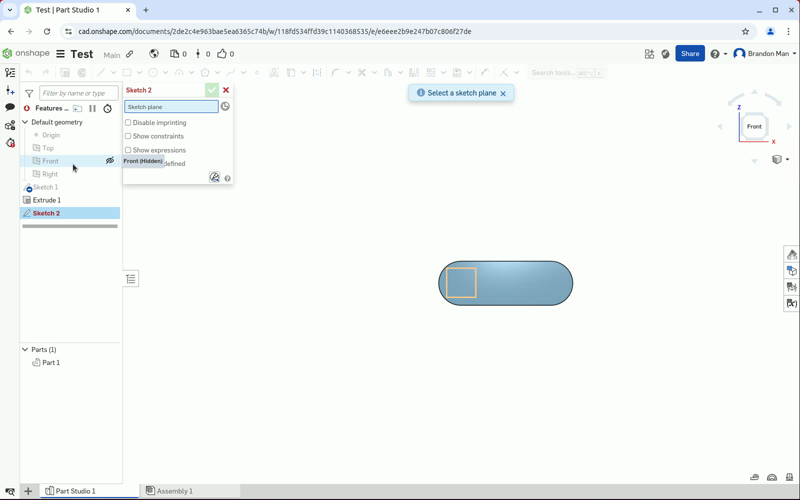
click(73, 163)
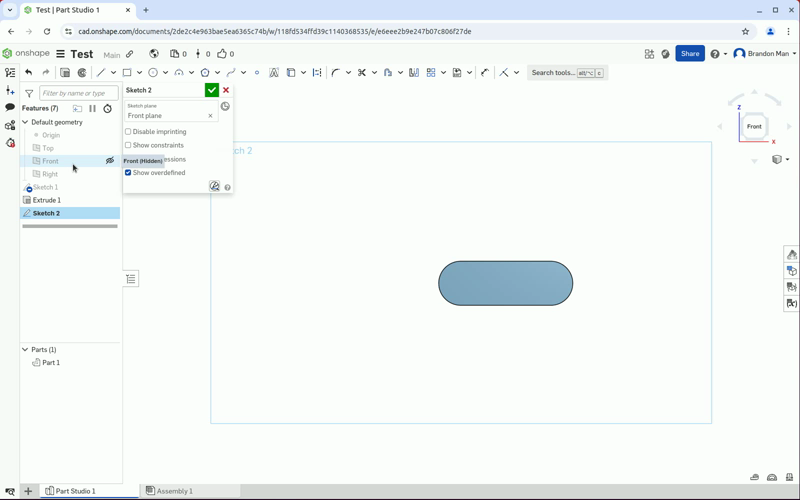
mouse_move(73, 352)
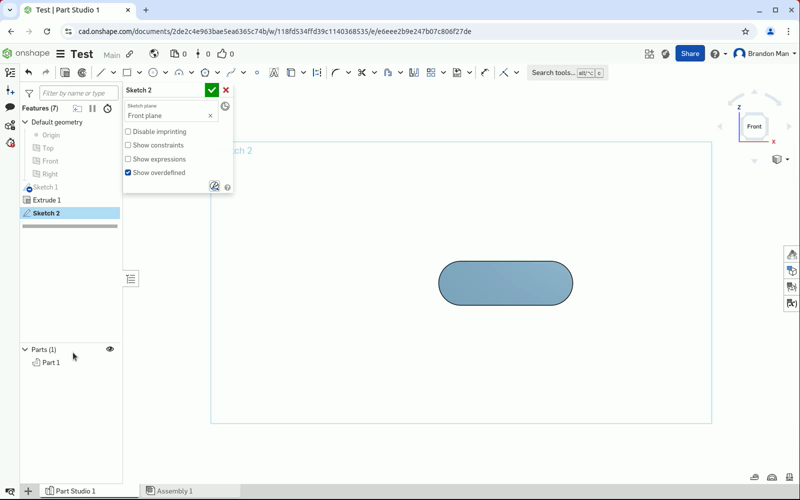
key(y)
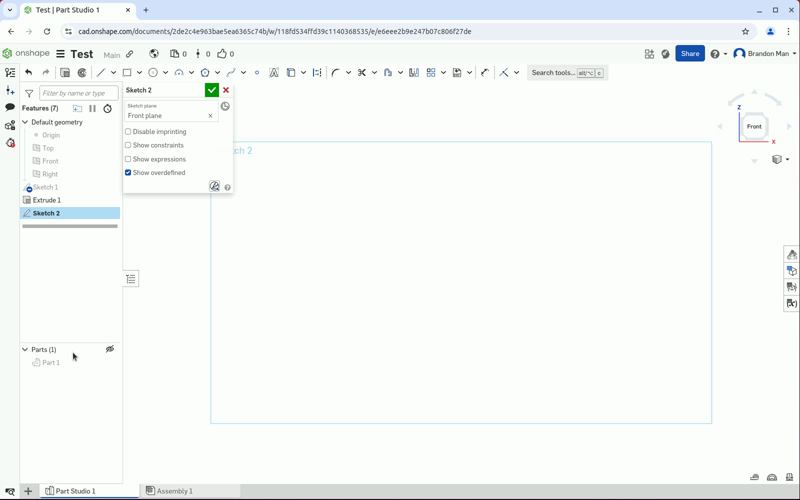
key(c)
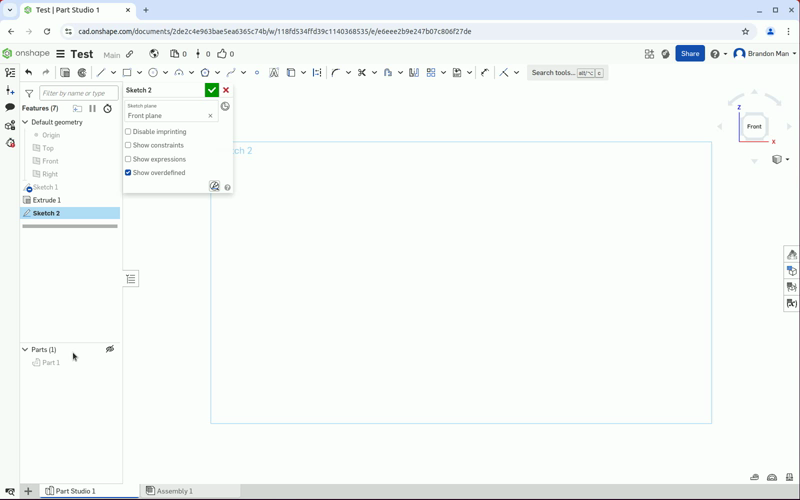
key_down(shift)
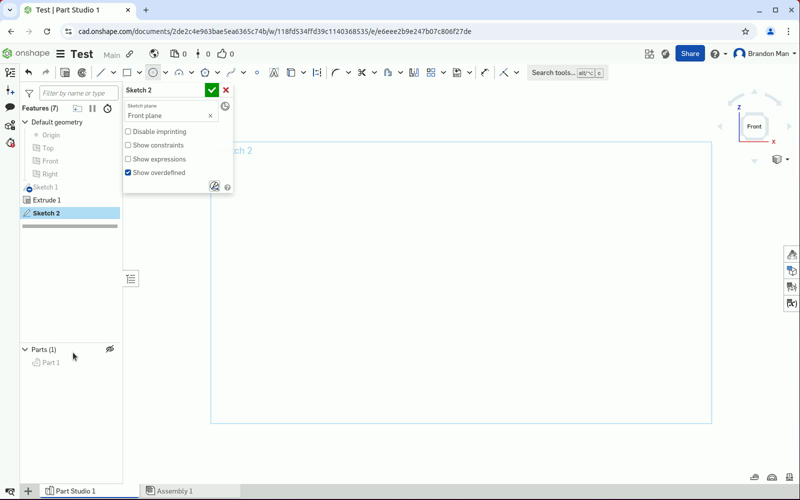
mouse_move(461, 282)
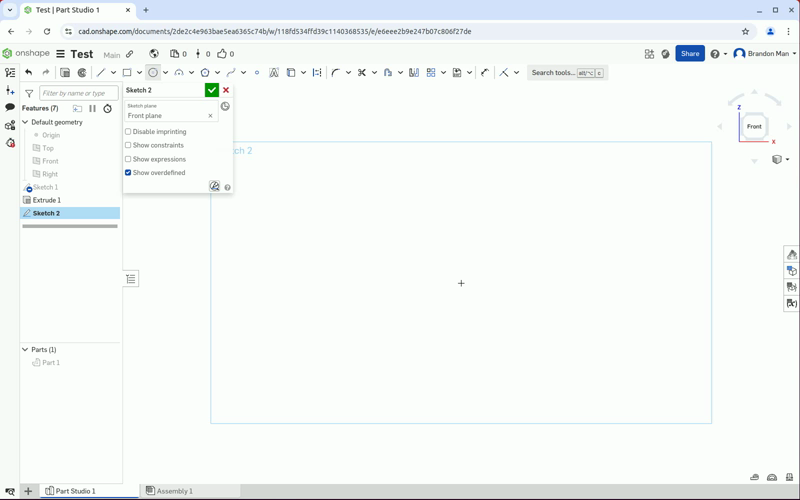
click(461, 282)
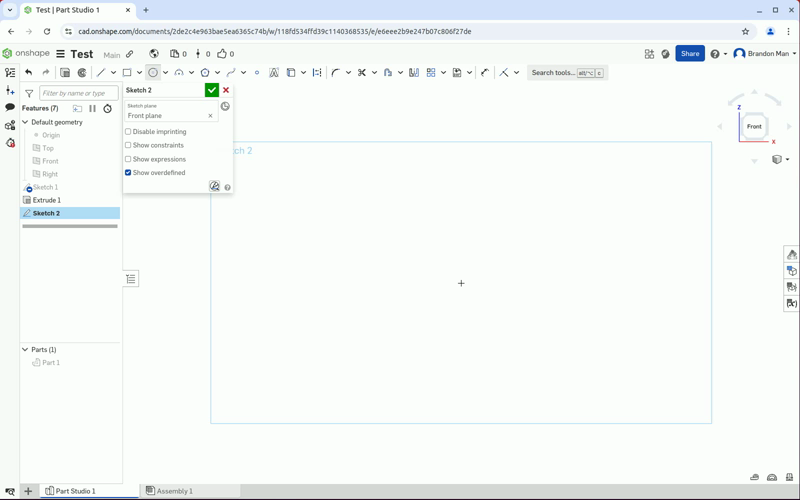
key_up(shift)
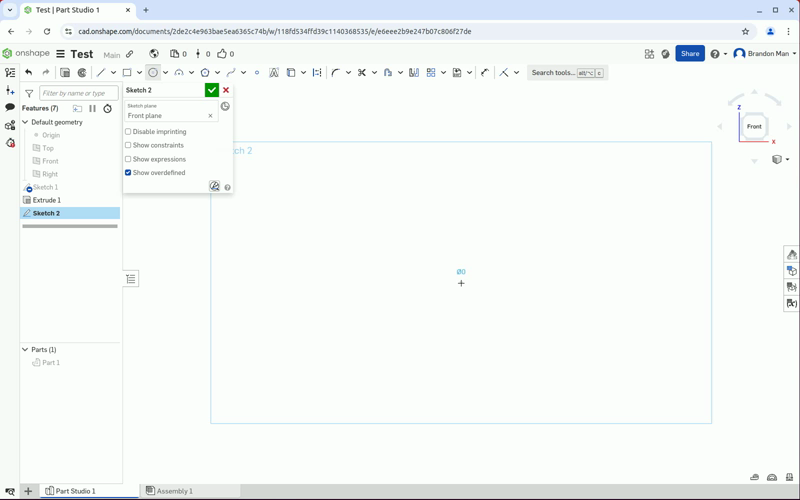
mouse_move(477, 282)
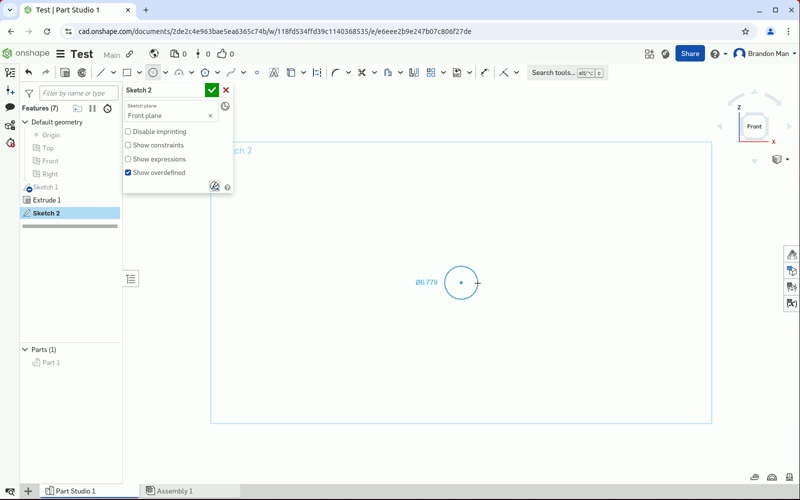
click(477, 282)
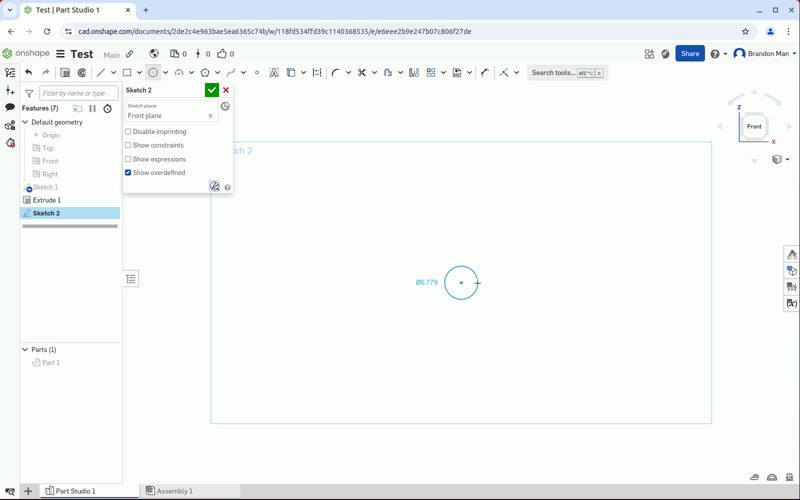
key(esc)
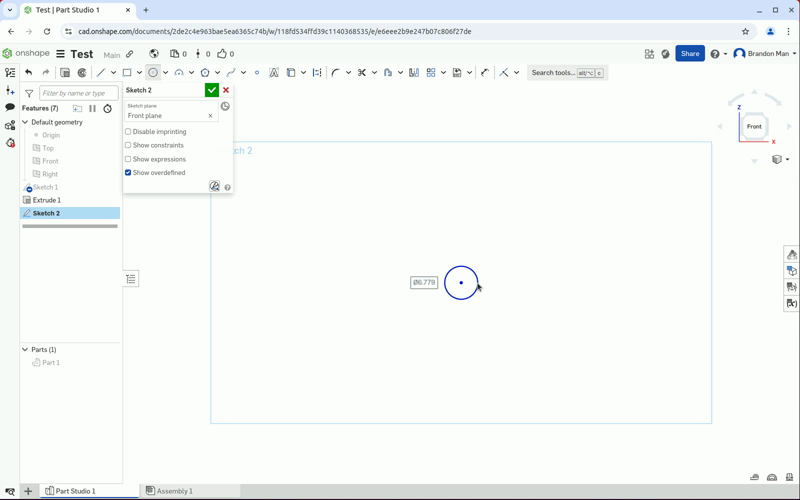
mouse_move(459, 286)
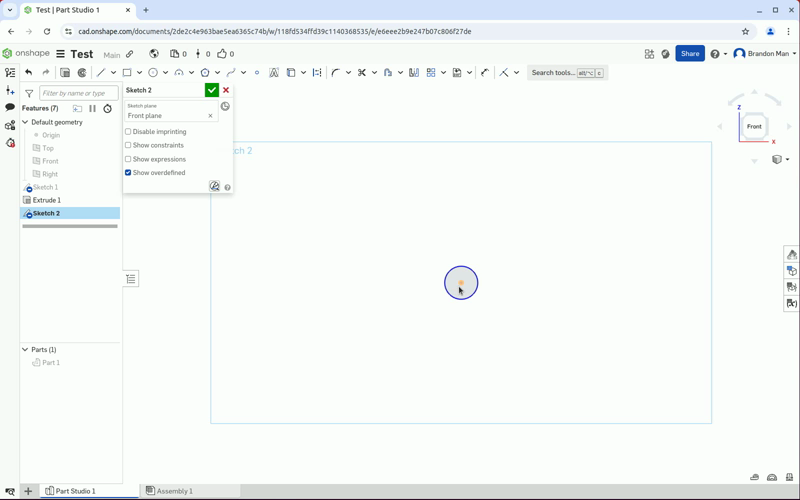
scroll(6)
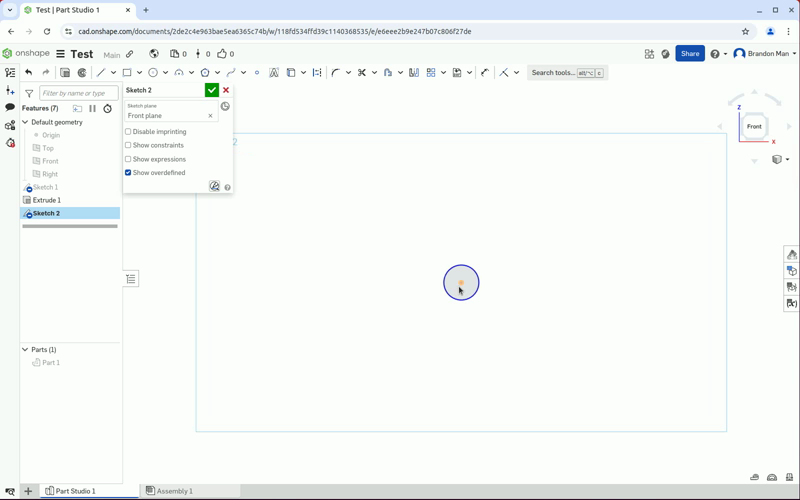
scroll(6)
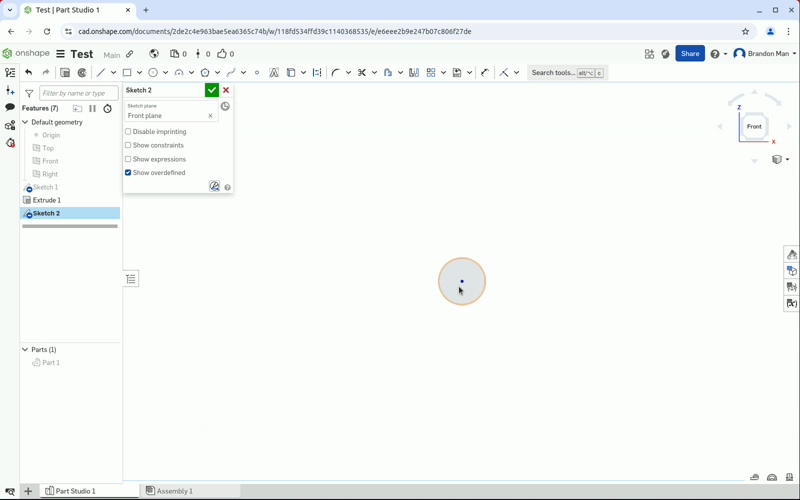
scroll(6)
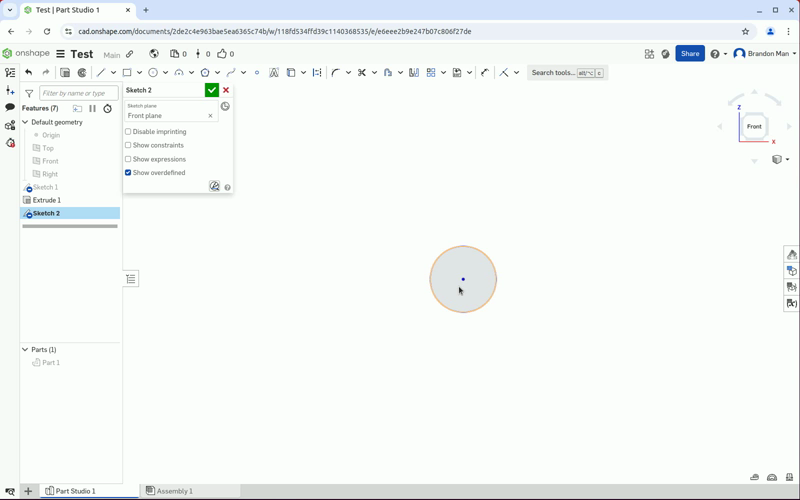
scroll(6)
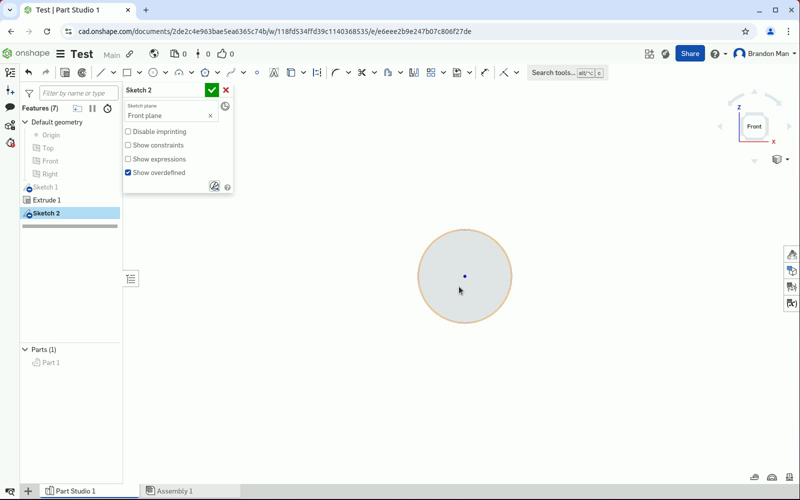
scroll(6)
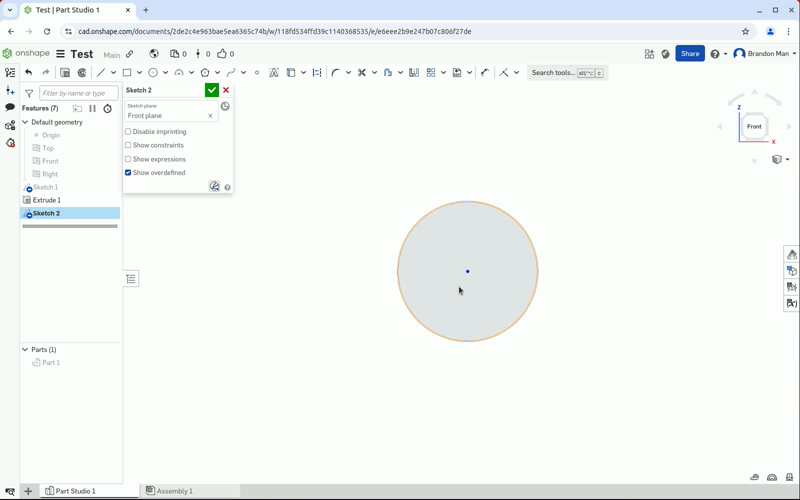
scroll(6)
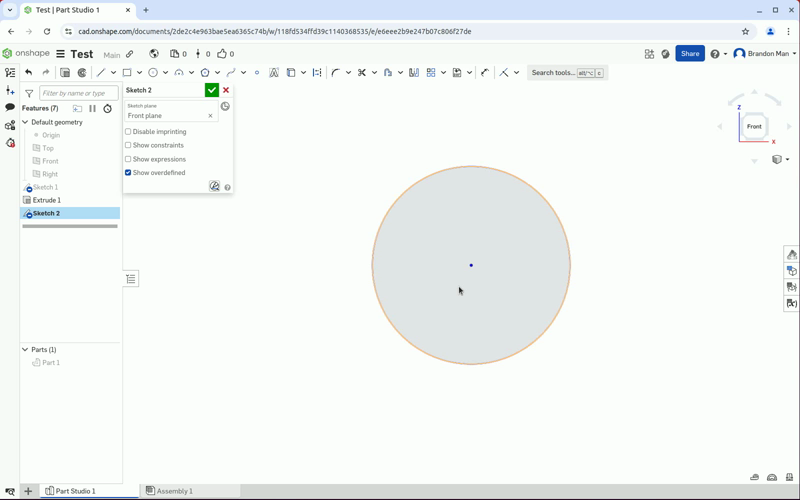
scroll(6)
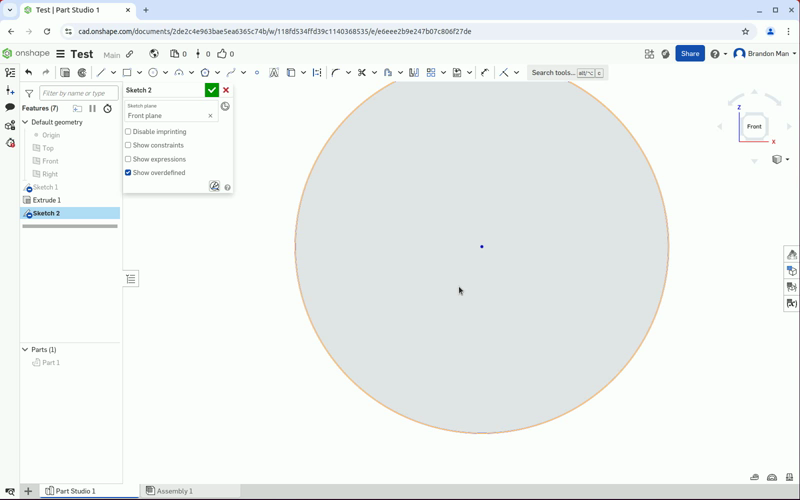
click(459, 286)
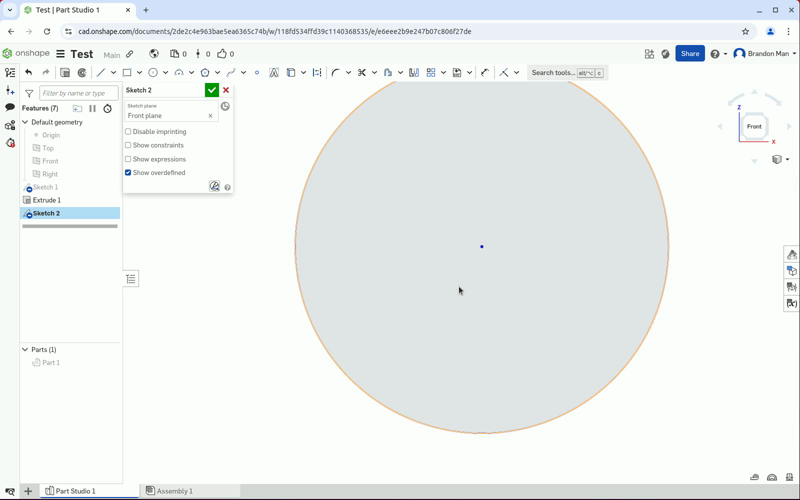
scroll(-6)
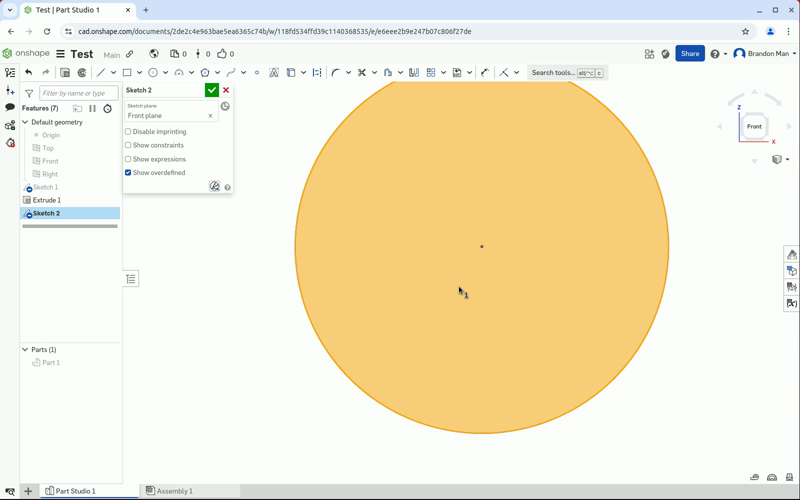
scroll(-6)
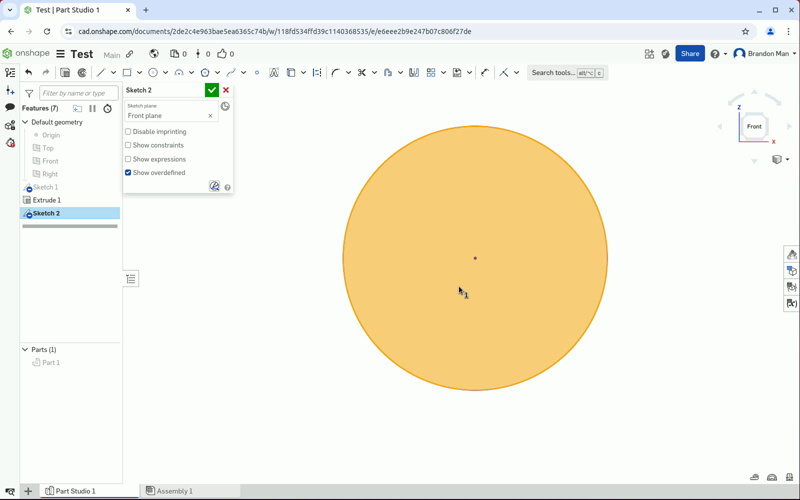
scroll(-6)
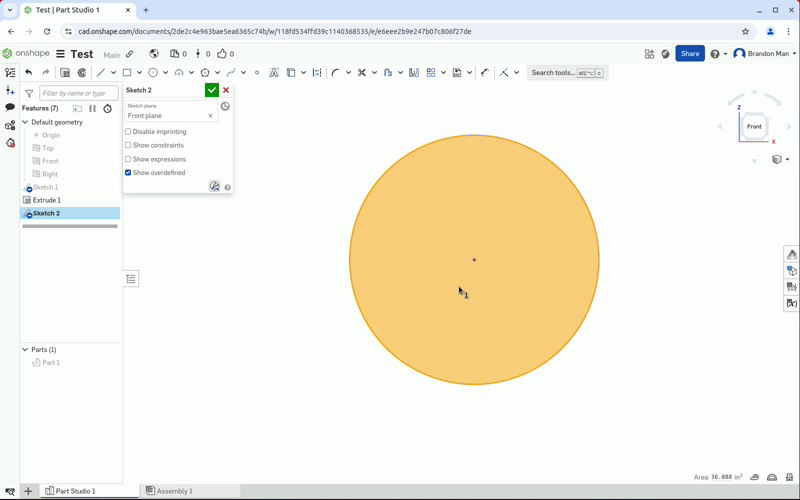
scroll(-6)
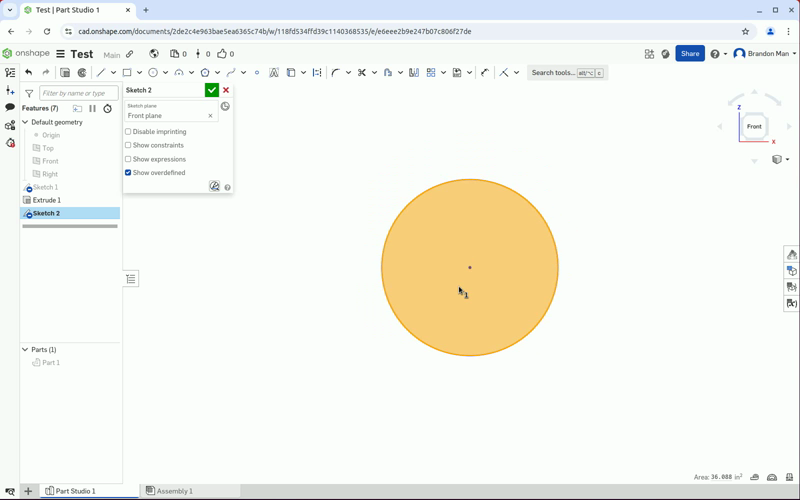
scroll(-6)
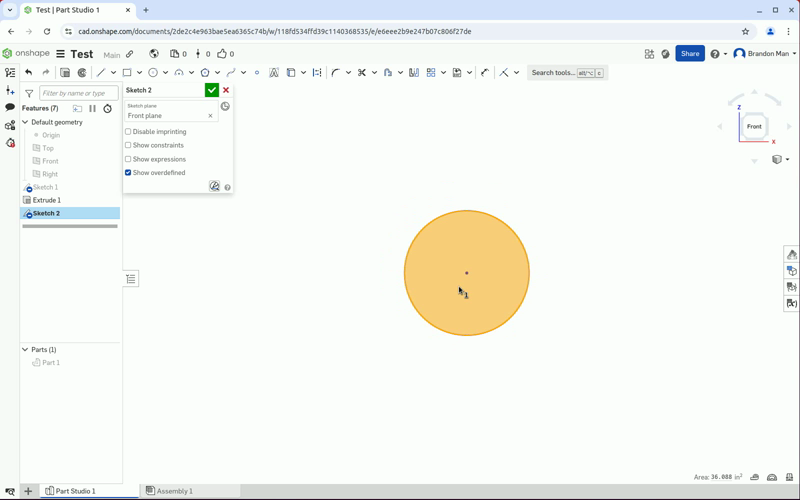
scroll(-6)
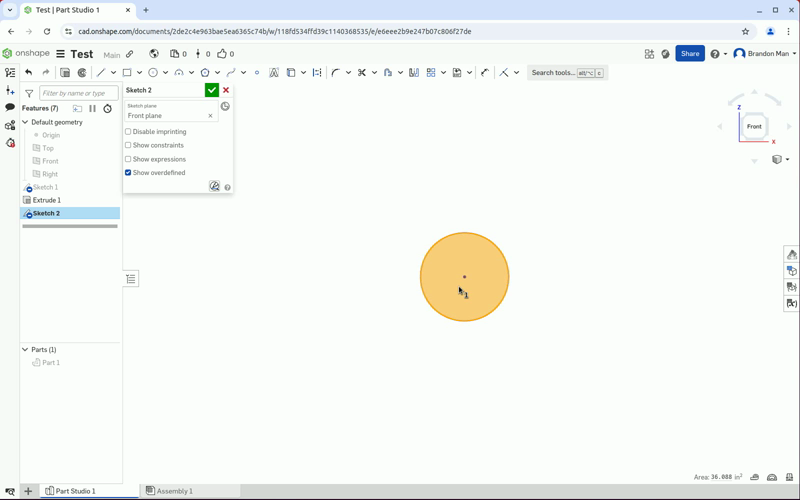
scroll(-6)
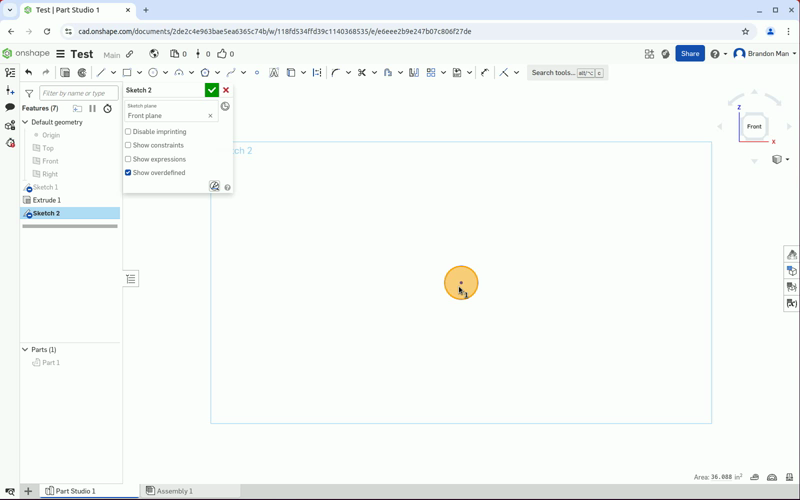
mouse_move(73, 352)
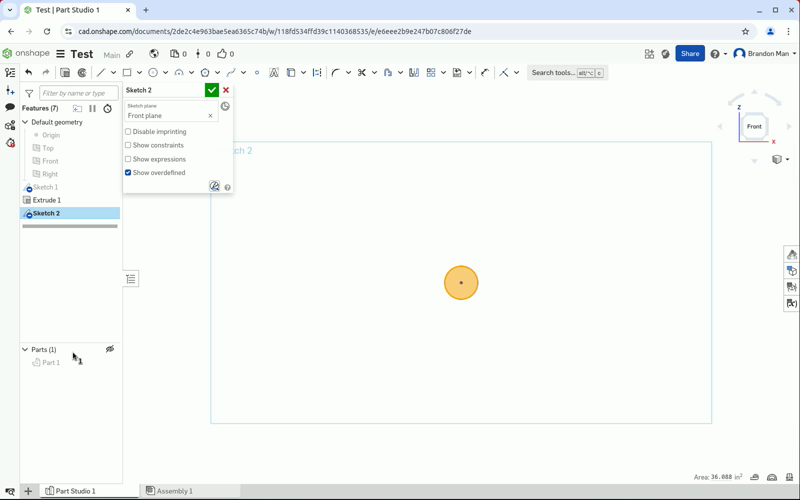
key(shift+y)
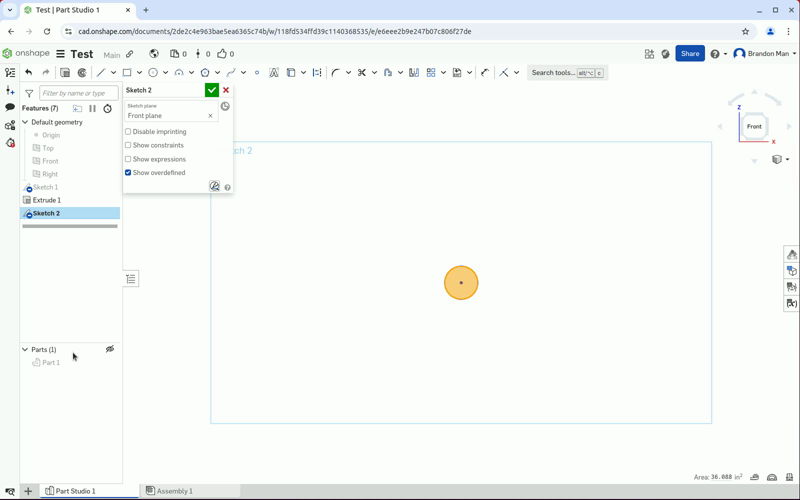
key(shift+e)
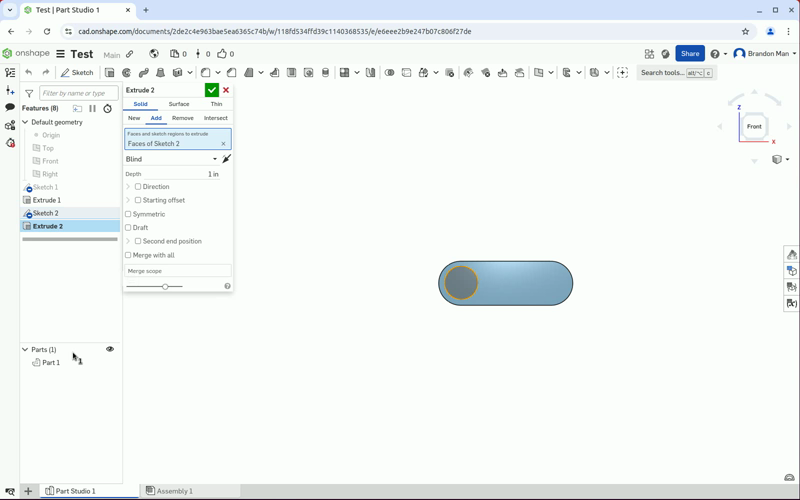
mouse_move(143, 106)
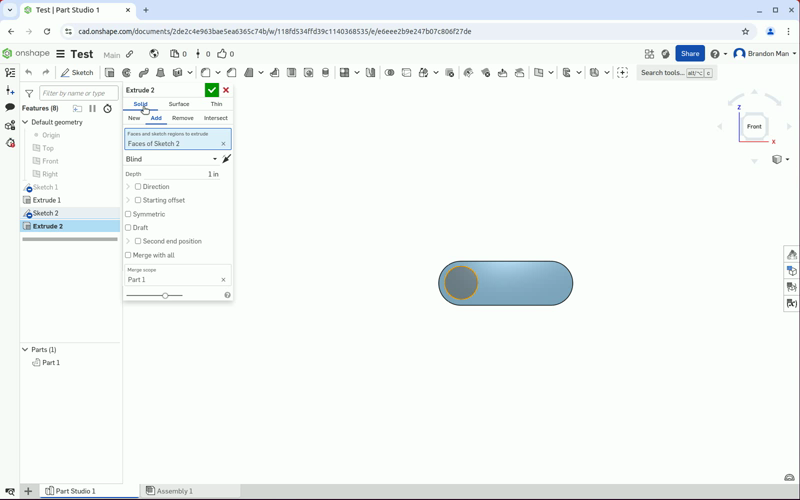
click(143, 106)
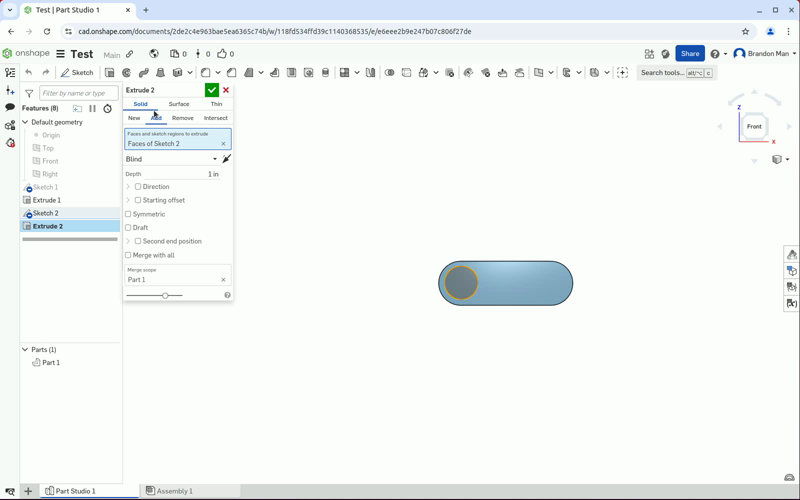
mouse_move(186, 120)
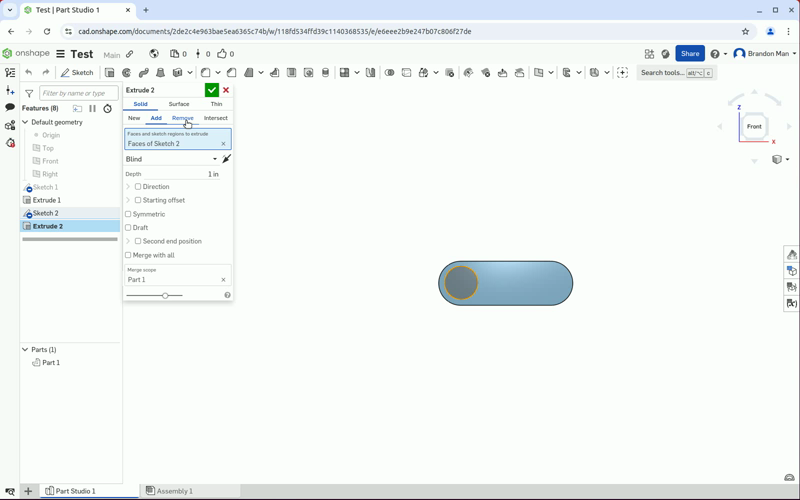
click(186, 120)
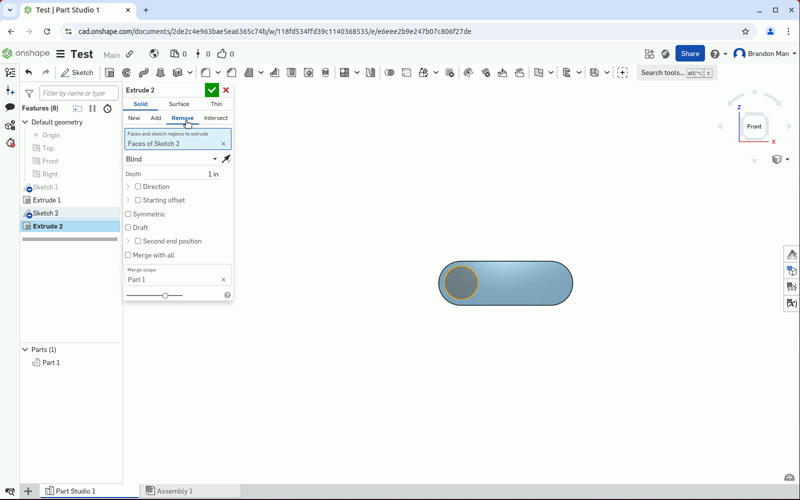
key(tab, 4)
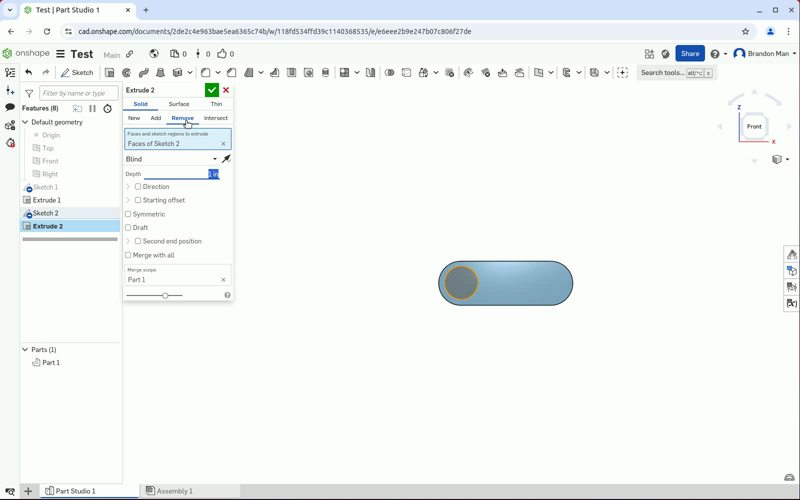
text(8.906)
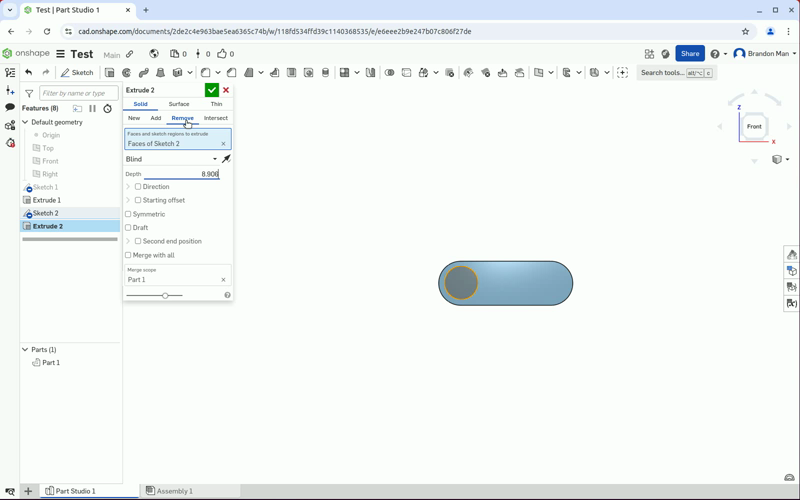
key(tab, 6)
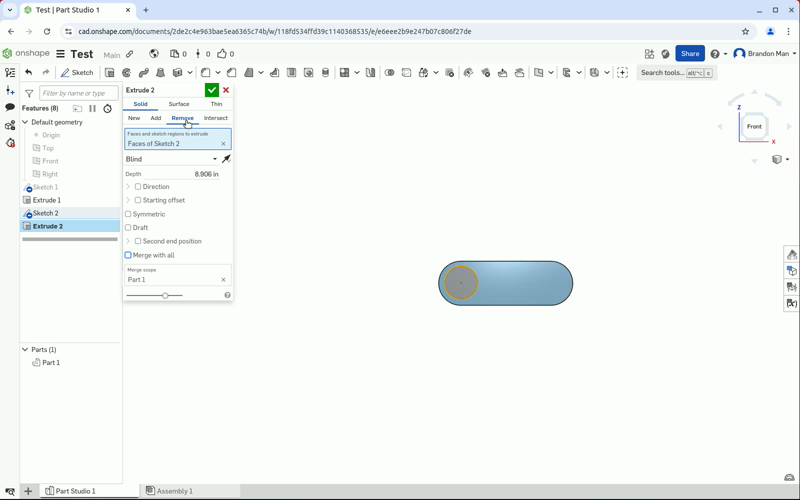
key(space)
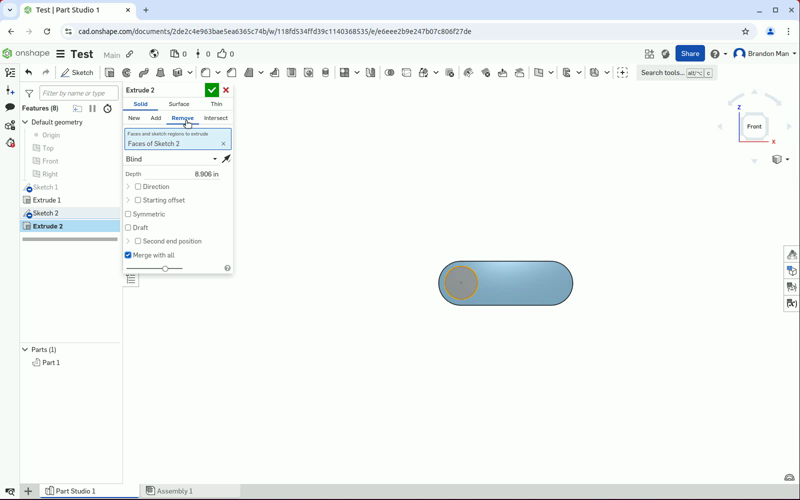
key(enter)
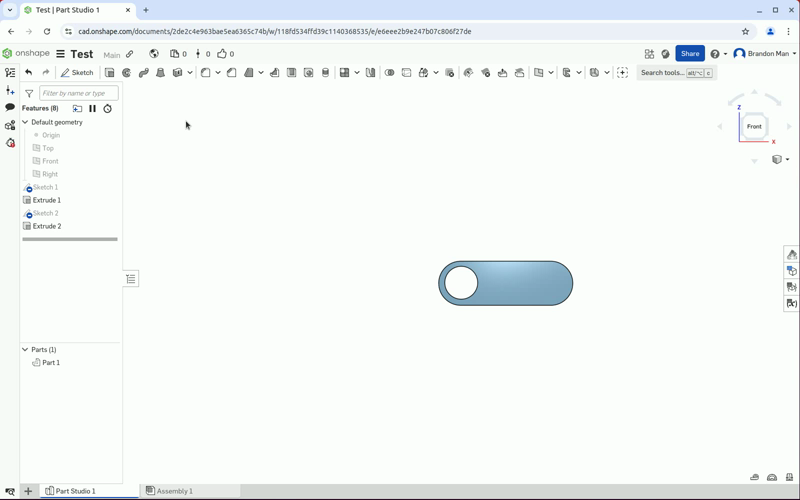
key(shift+h)
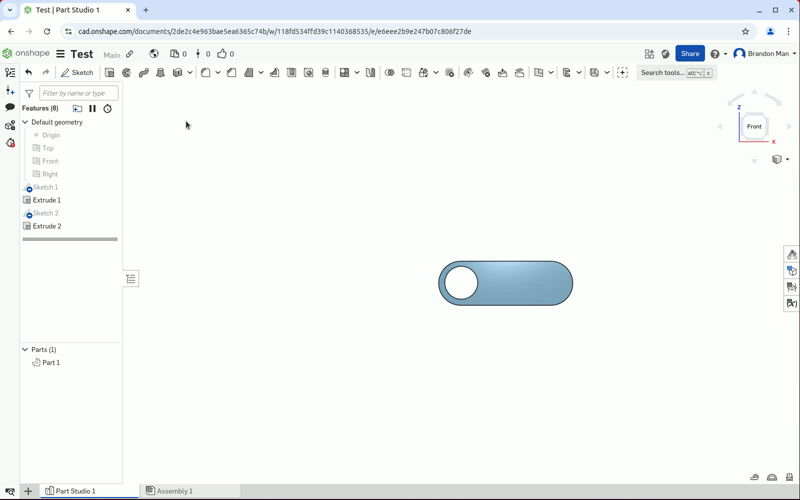
key(shift+h)
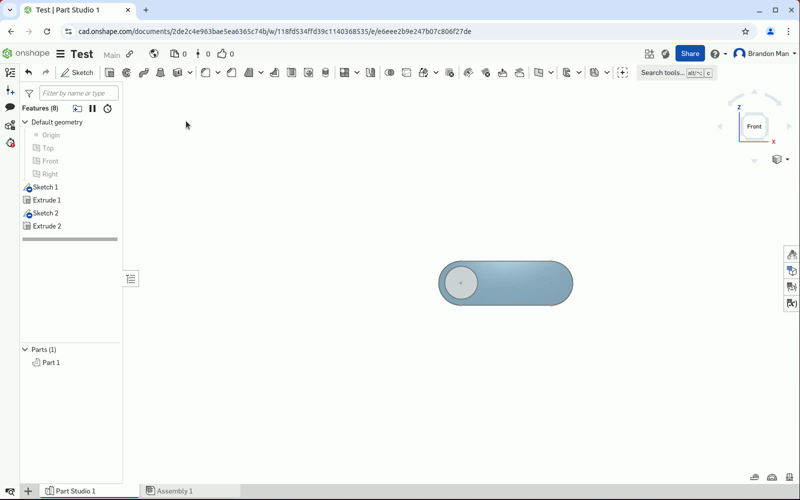
key(shift+7)
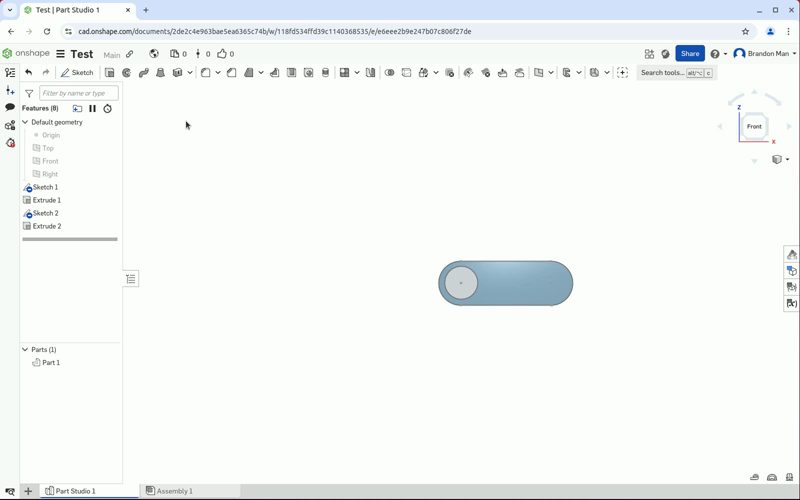
key(left, 2)
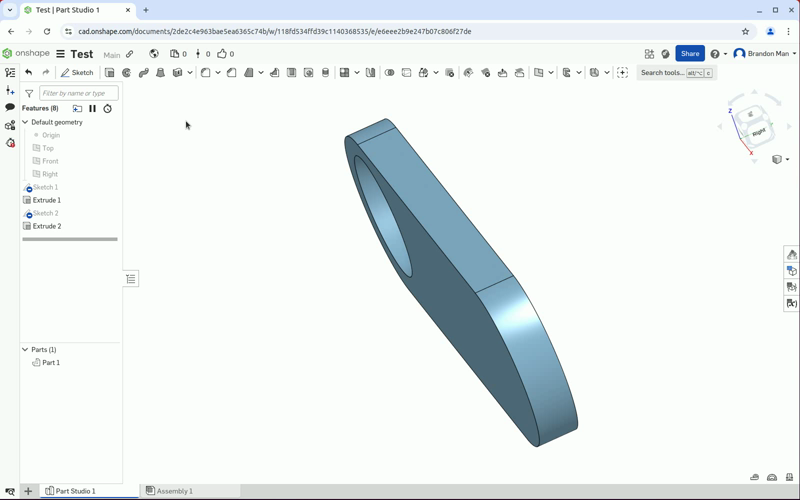
key(down, 2)
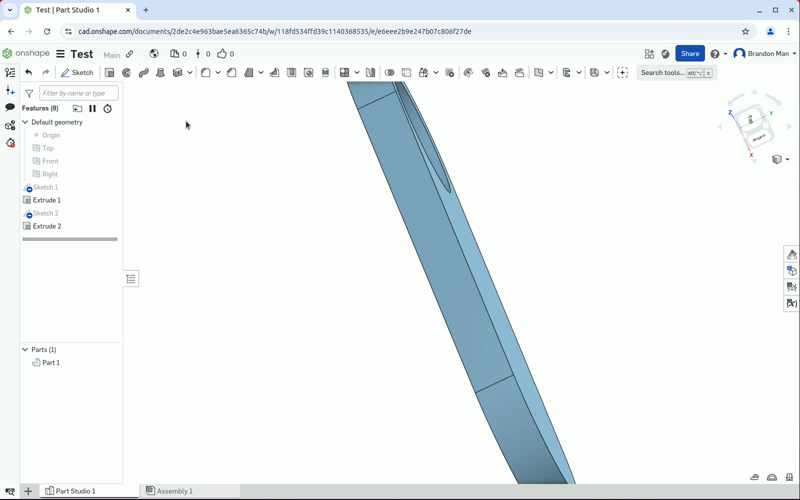
key(up, 2)
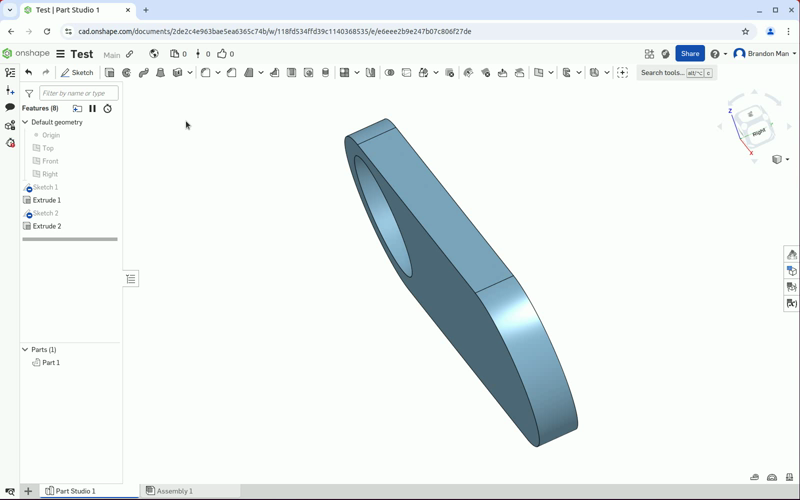
key(right, 2)
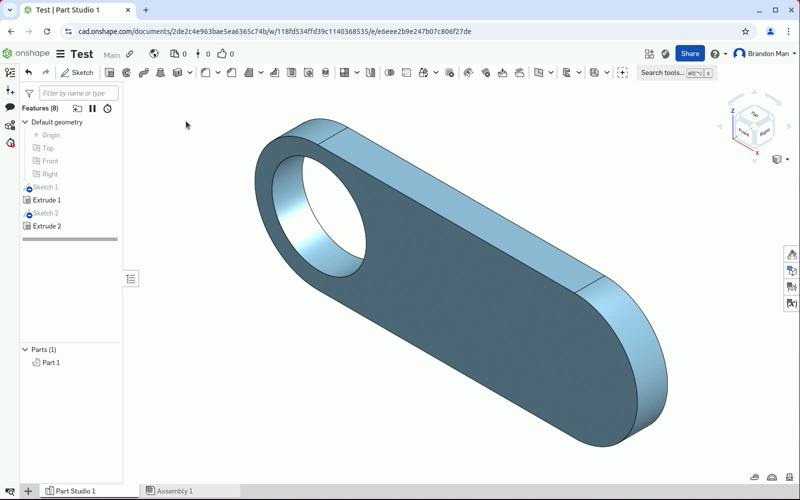
mouse_move(73, 189)
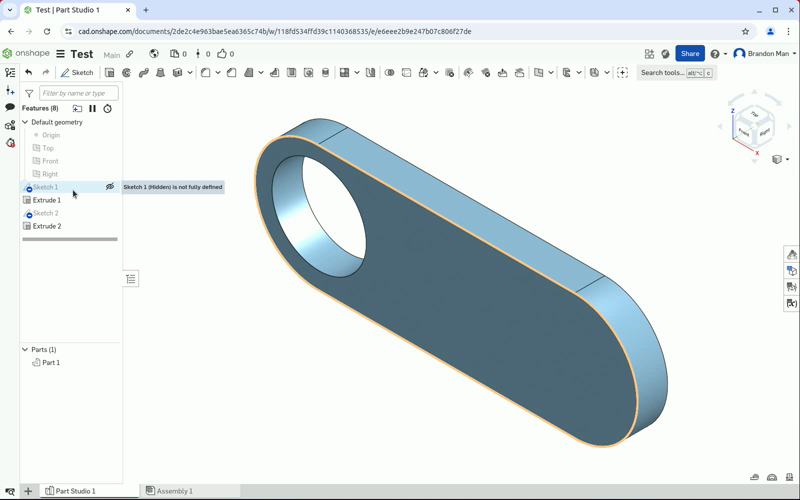
click(73, 189)